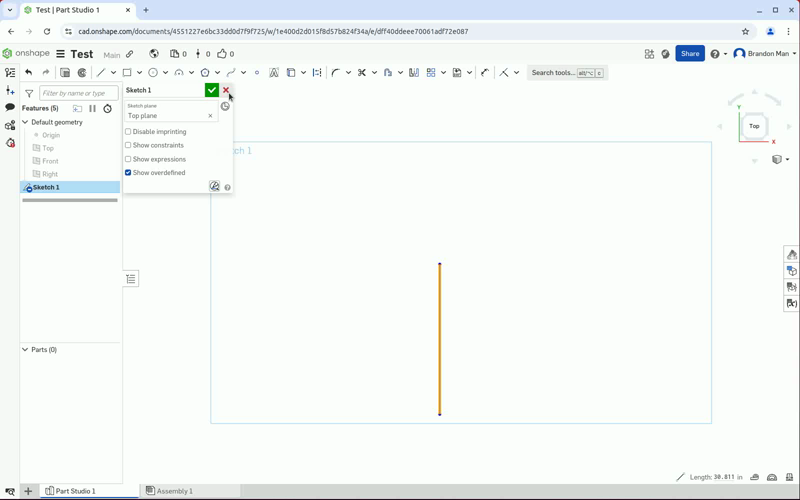
key(shift+h)
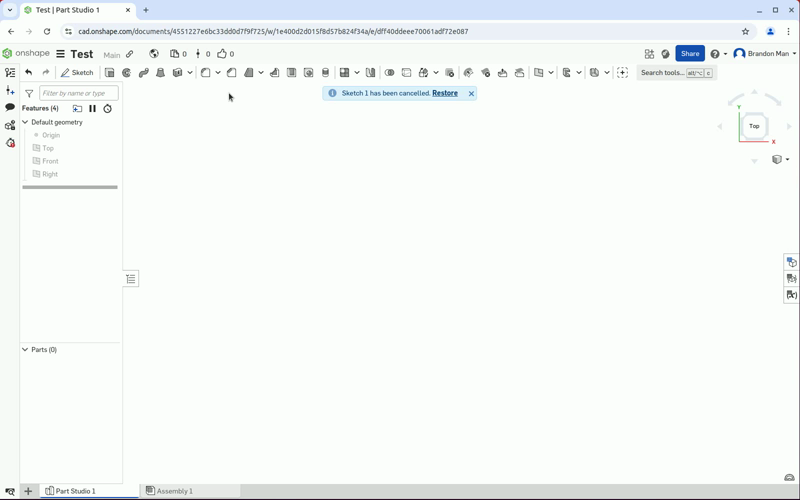
mouse_move(73, 352)
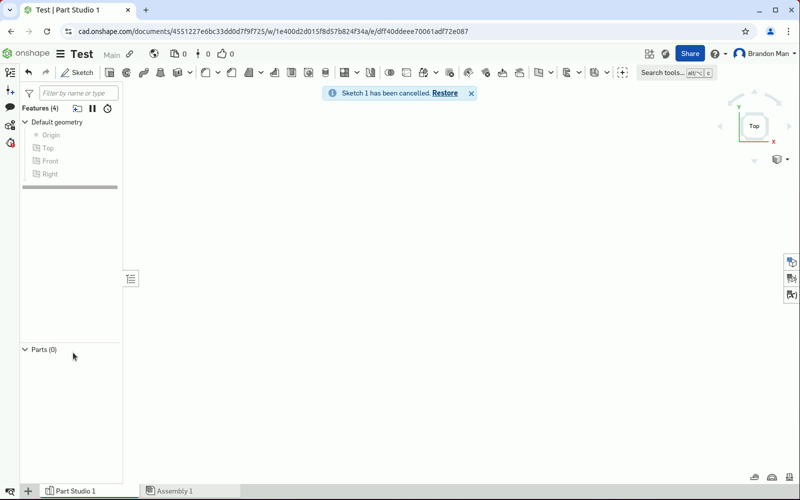
key(y)
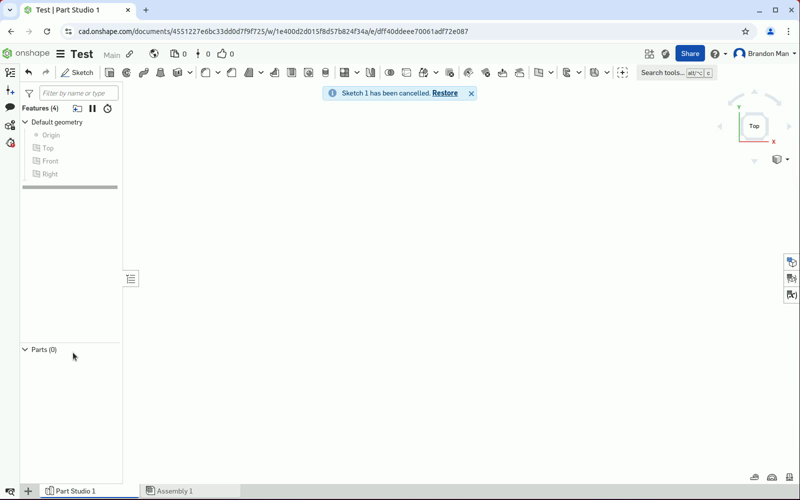
key(shift+p)
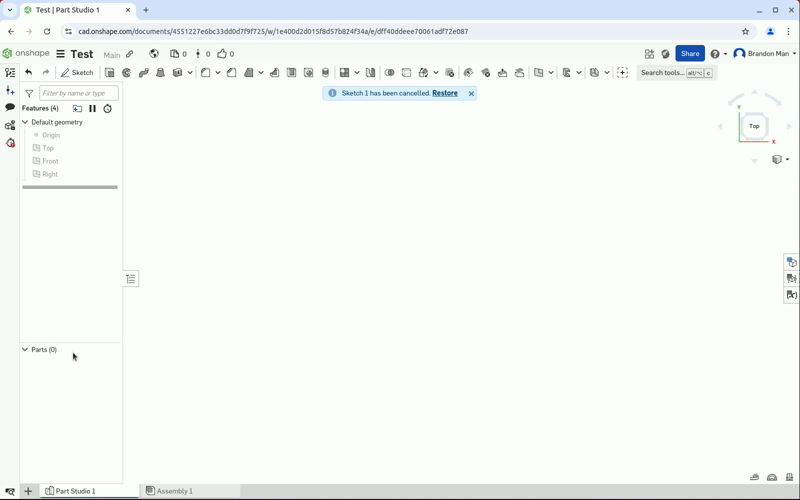
key(space)
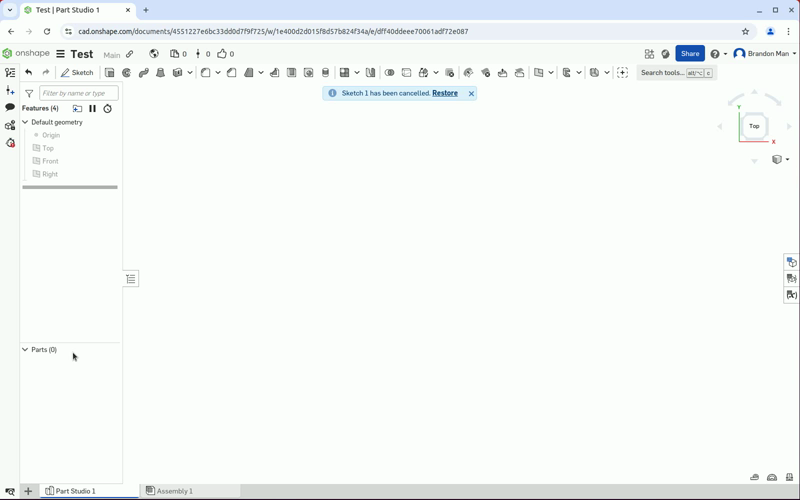
key_down(shift)
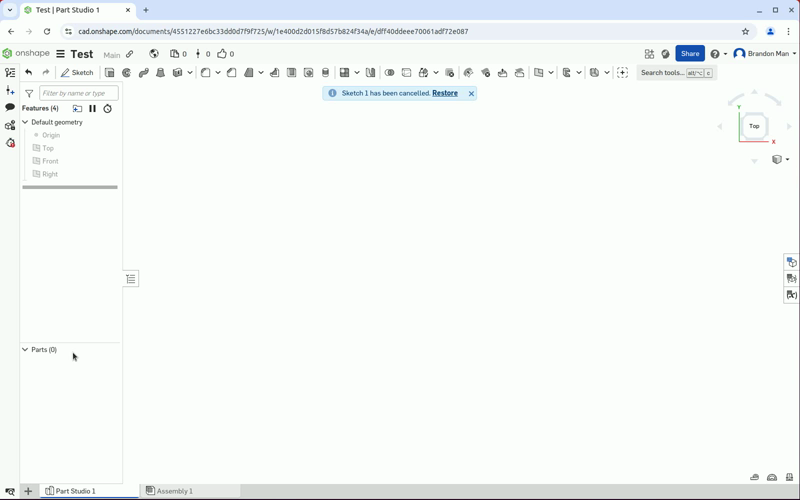
key(up)
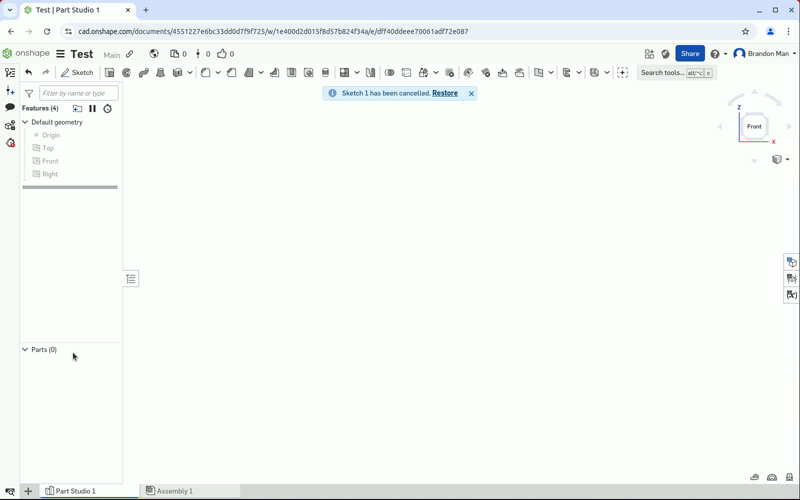
key_up(shift)
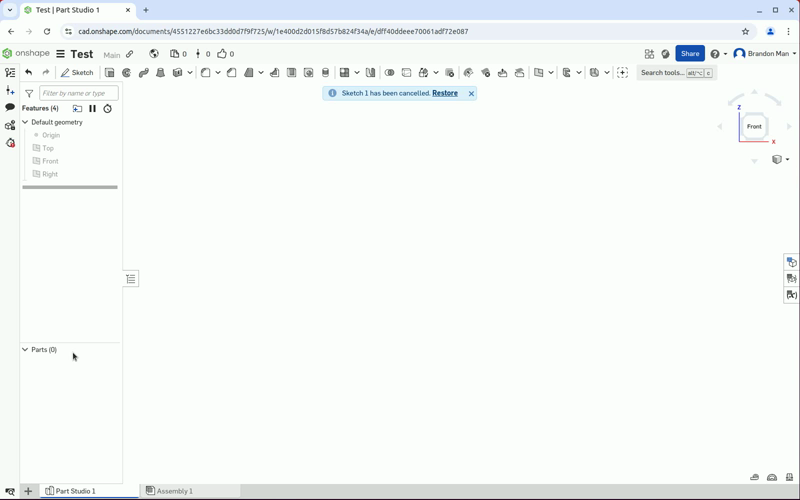
mouse_move(73, 352)
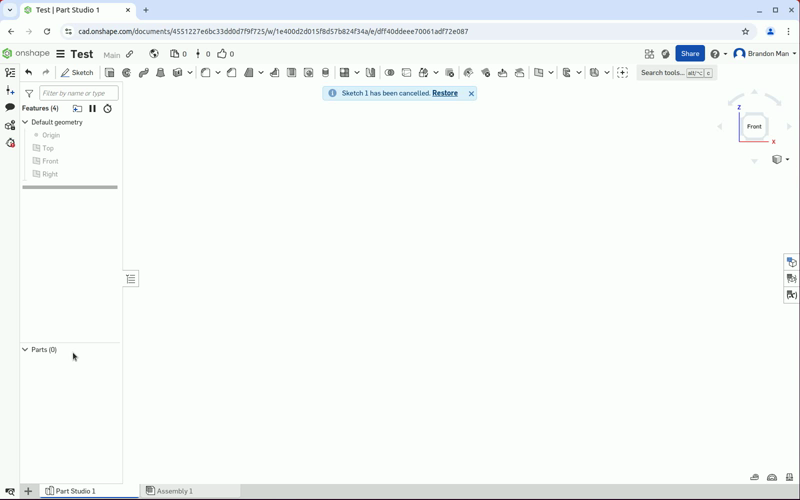
key(shift+y)
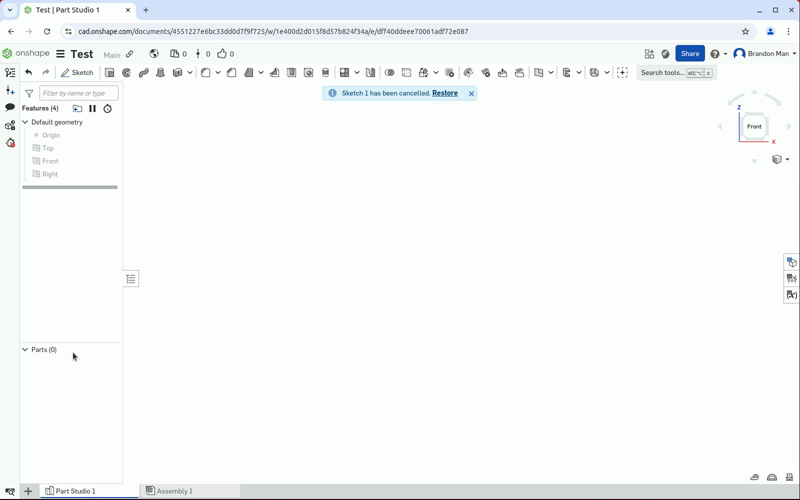
key(shift+s)
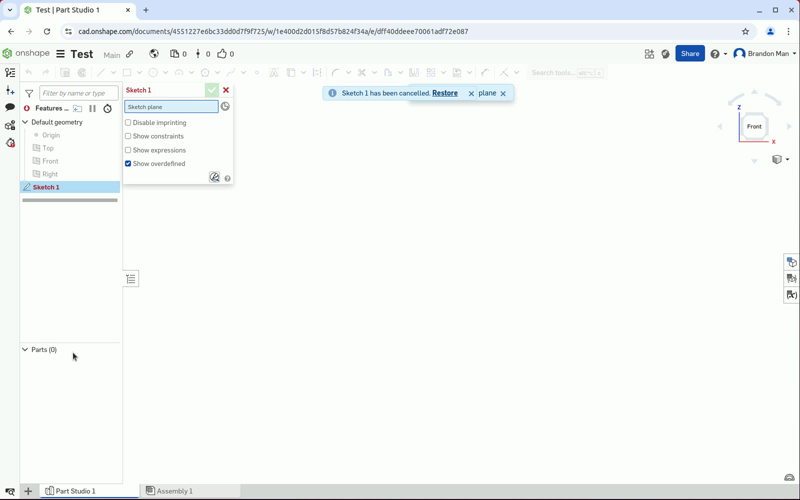
mouse_move(73, 163)
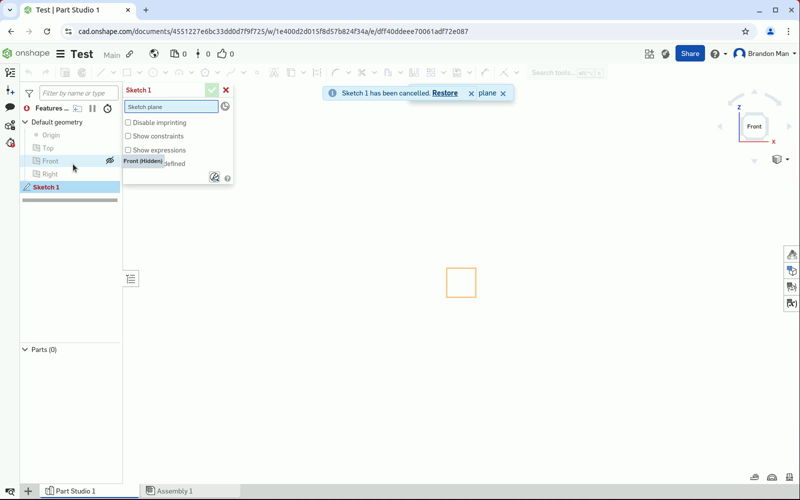
click(73, 163)
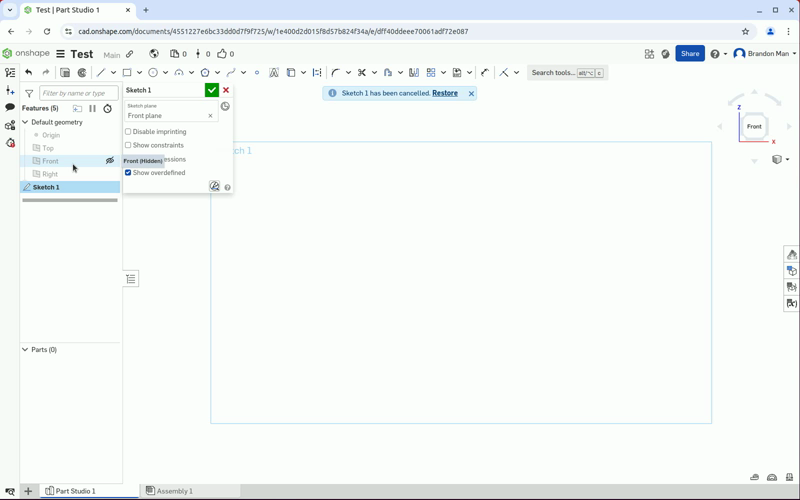
mouse_move(73, 352)
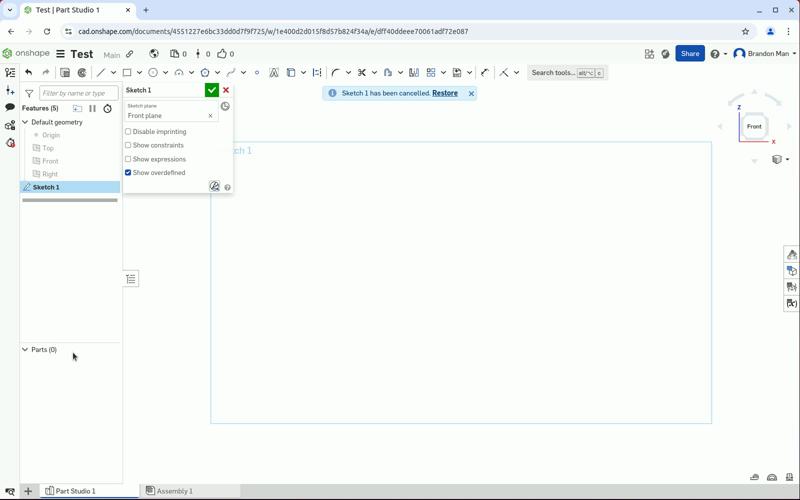
key(y)
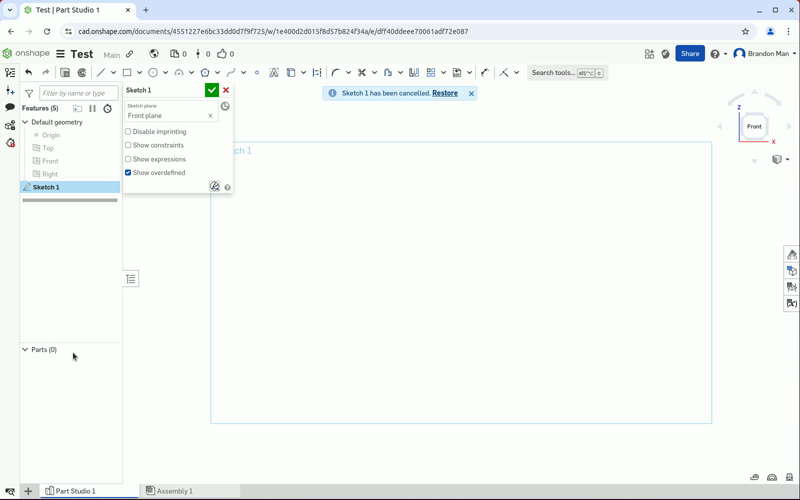
key(l)
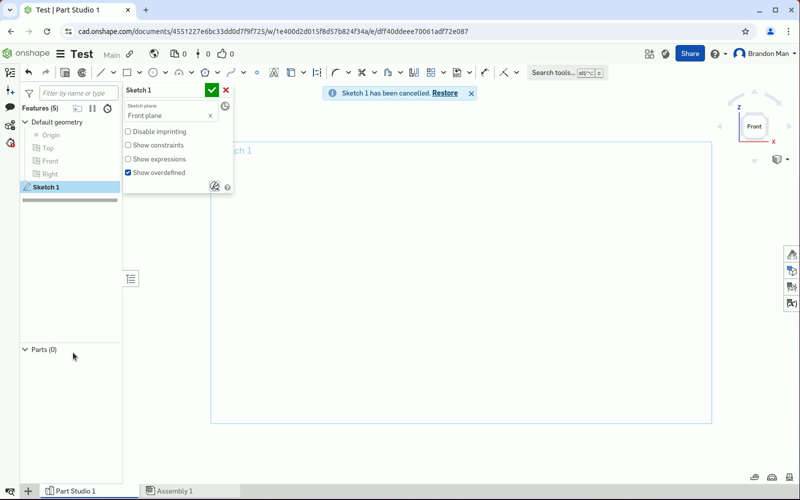
key_down(shift)
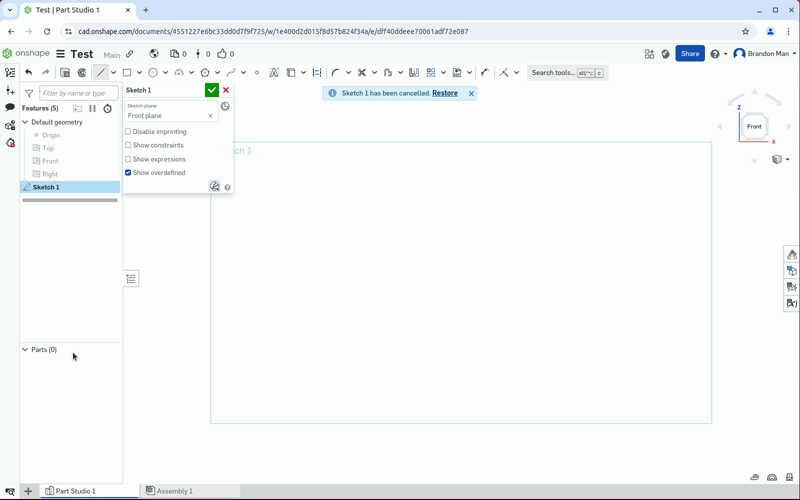
mouse_move(348, 395)
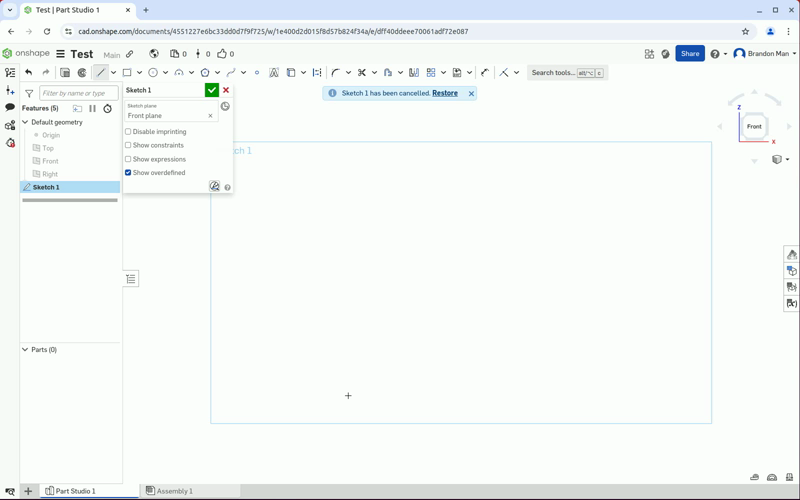
click(348, 395)
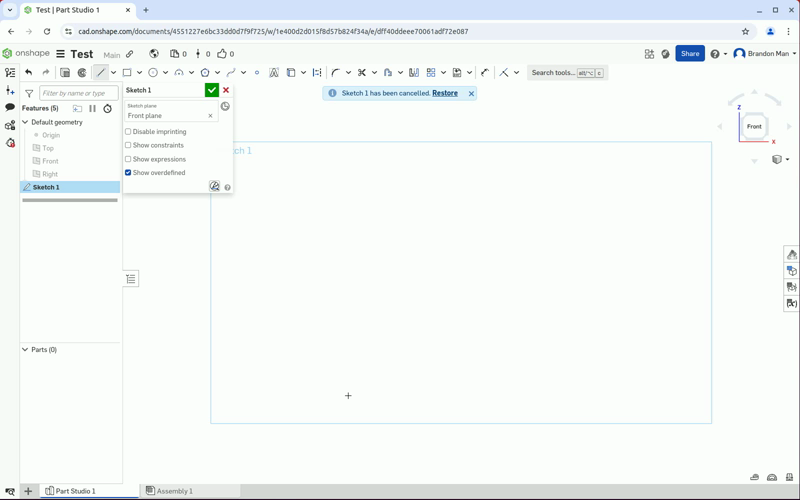
key_up(shift)
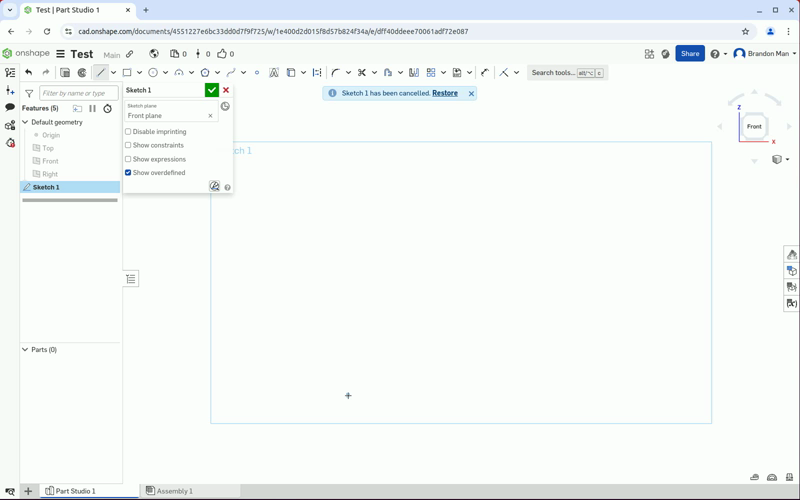
key_down(shift)
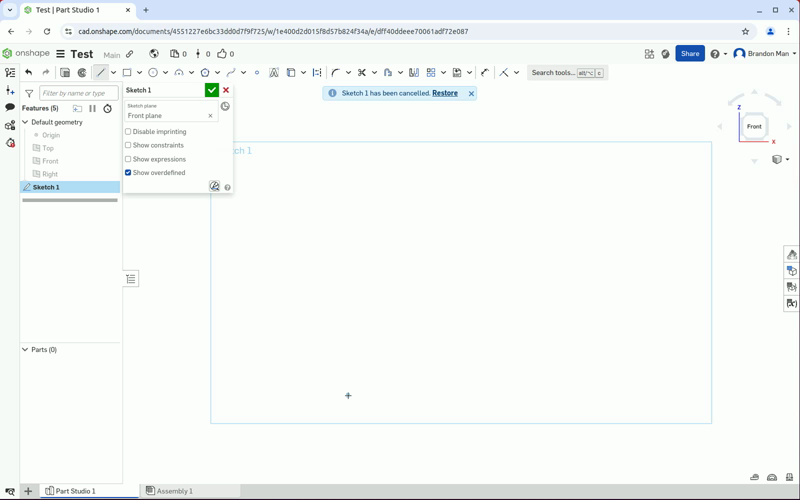
mouse_move(572, 395)
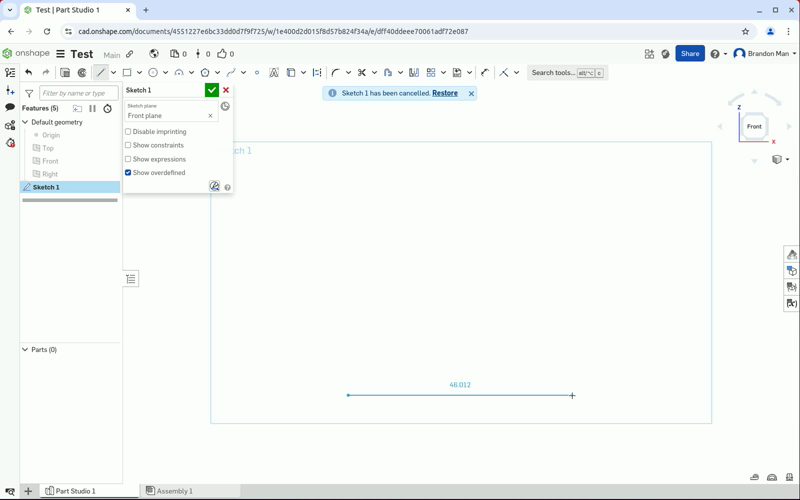
click(572, 395)
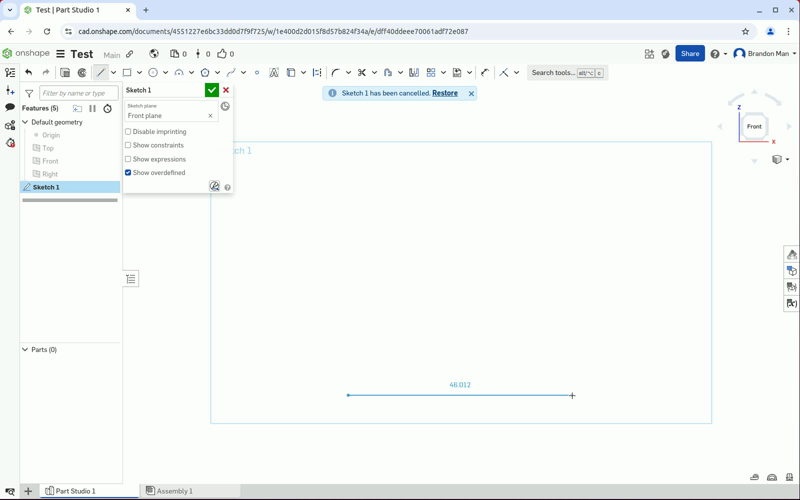
key_up(shift)
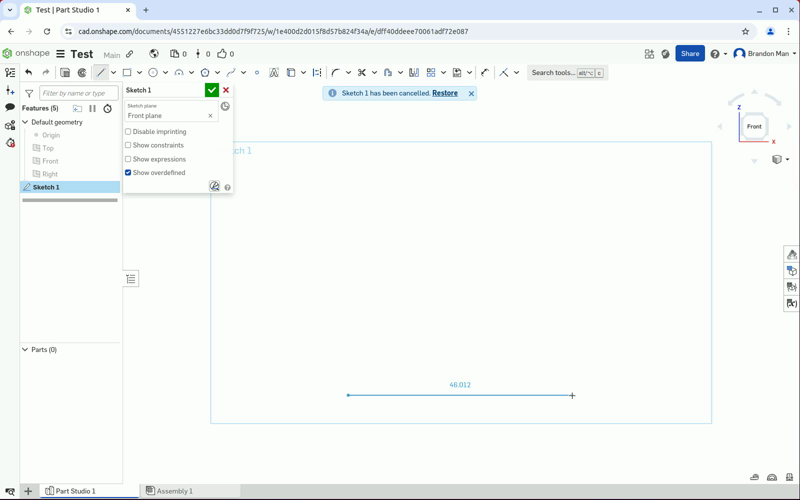
key_down(shift)
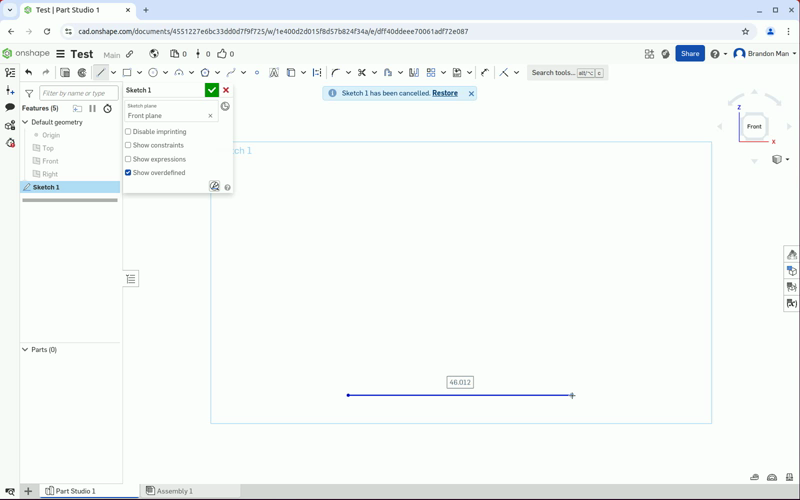
mouse_move(572, 171)
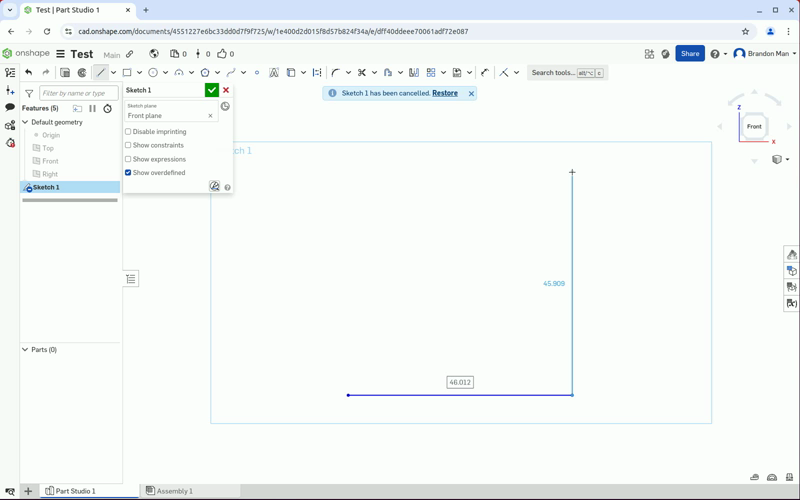
click(572, 171)
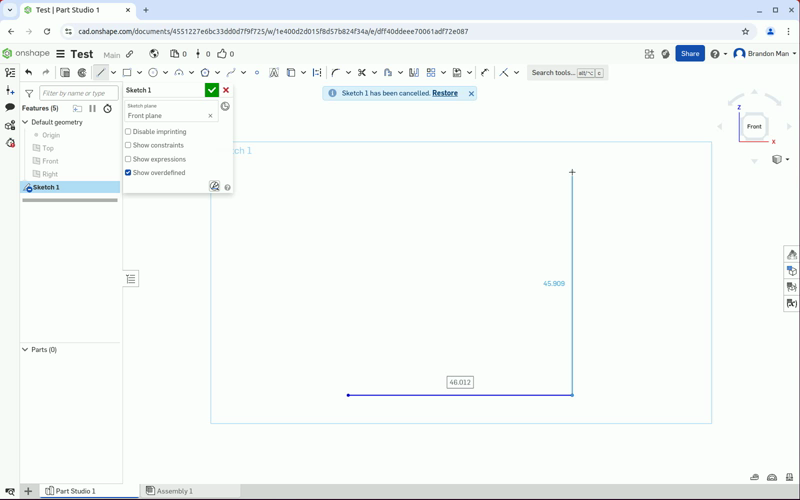
key_up(shift)
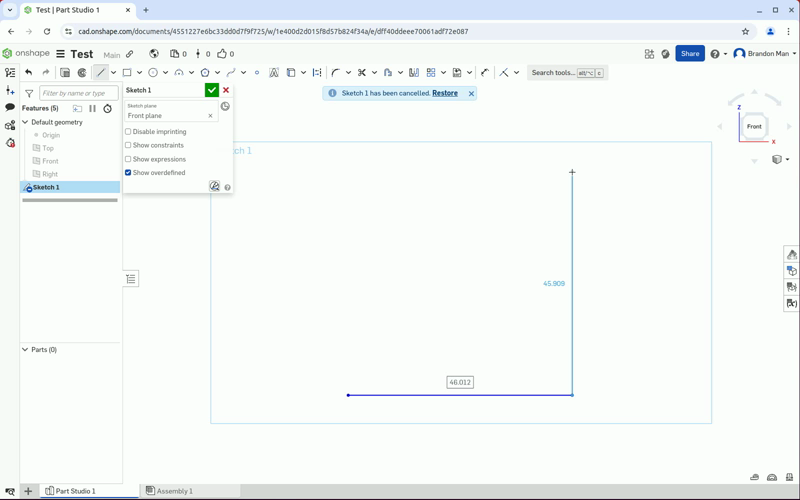
key_down(shift)
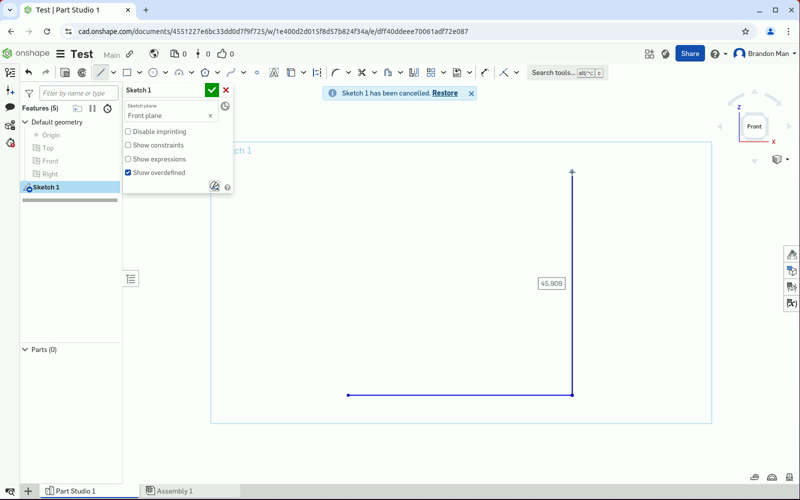
mouse_move(348, 171)
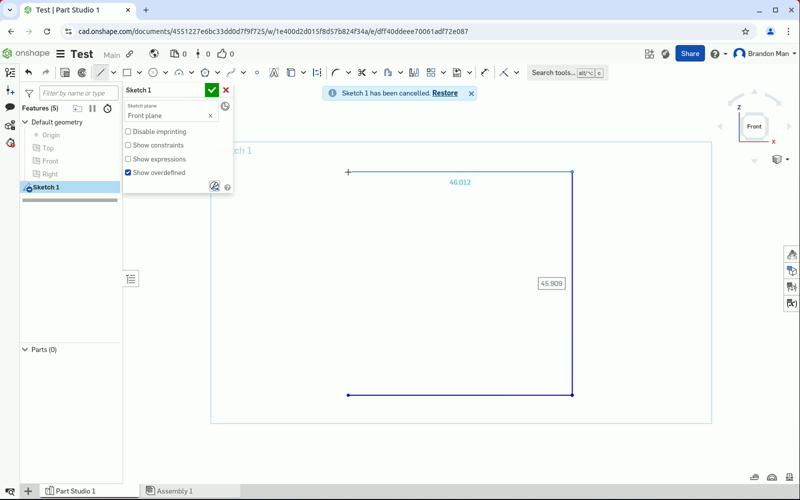
click(348, 171)
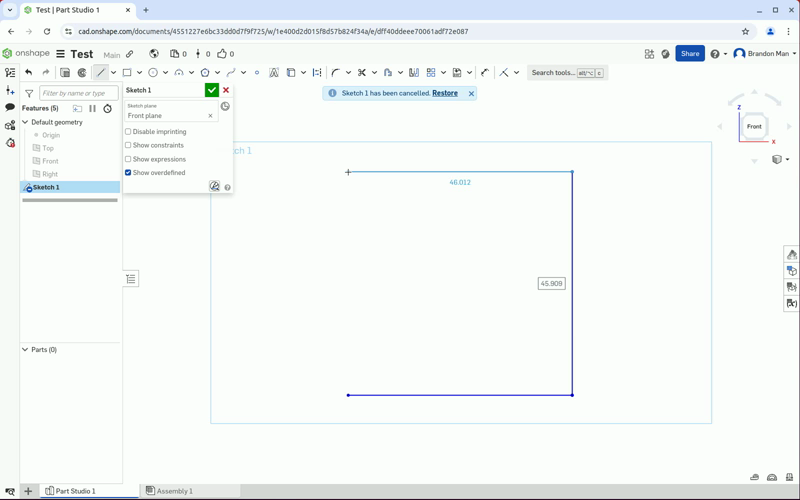
key_up(shift)
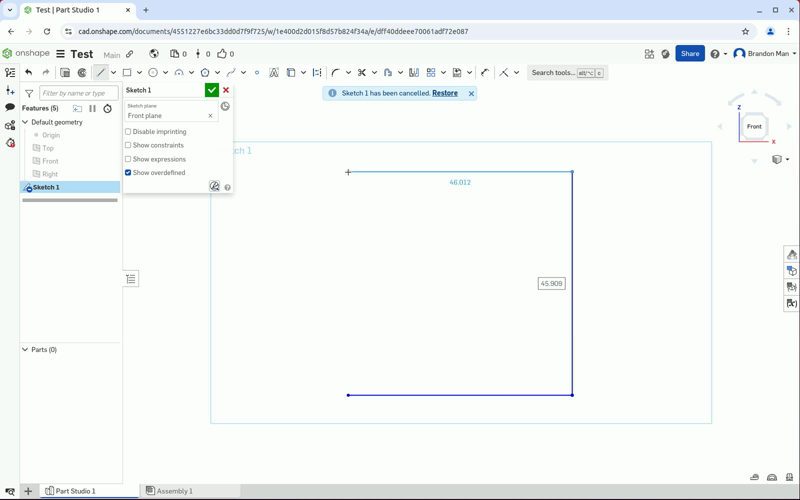
key_down(shift)
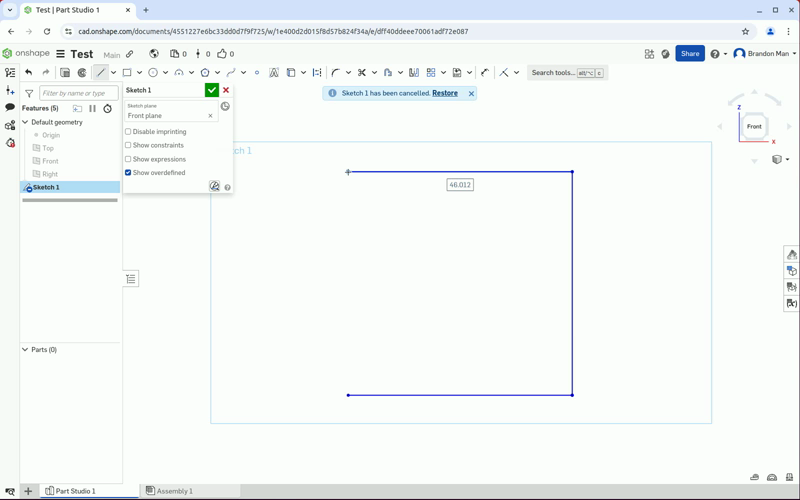
mouse_move(348, 395)
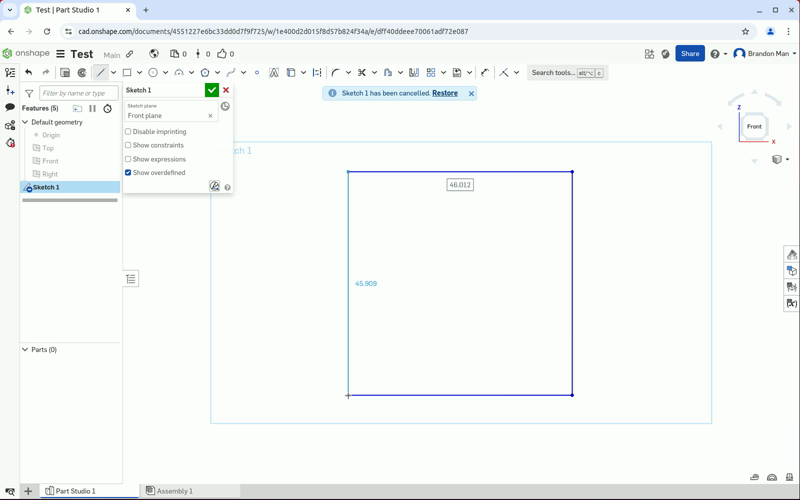
key_up(shift)
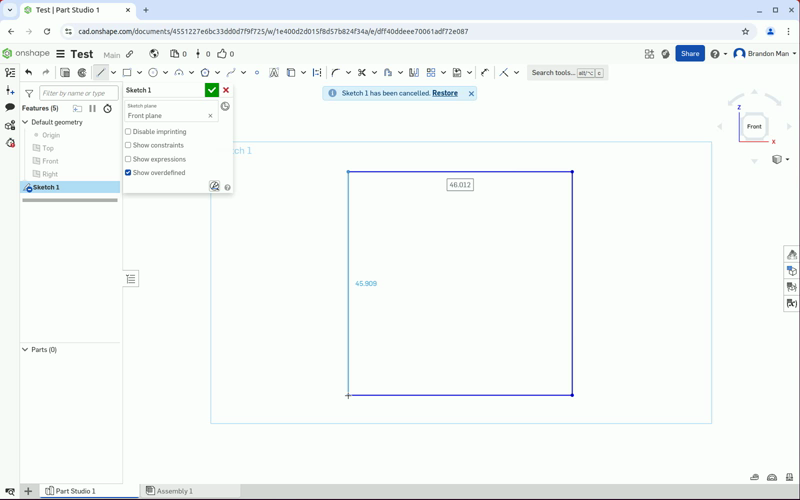
click(348, 395)
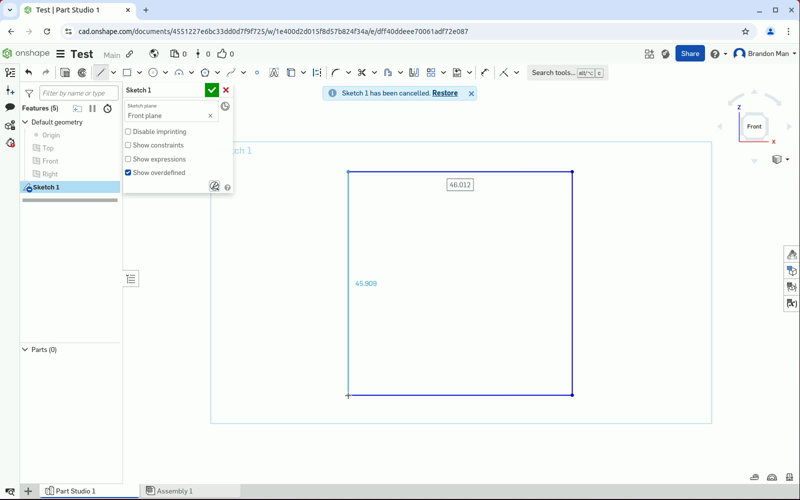
key(esc)
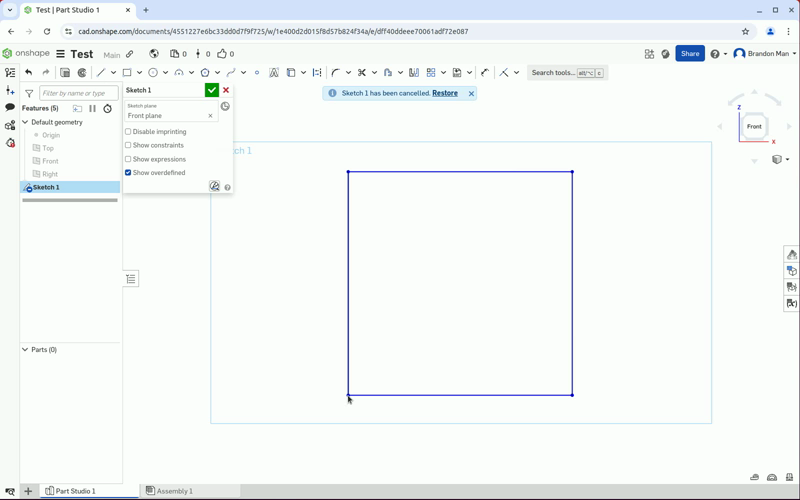
mouse_move(443, 308)
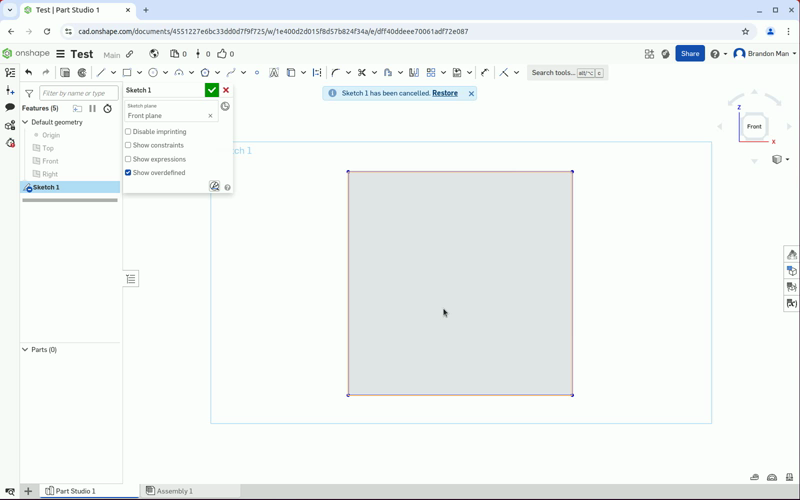
click(443, 308)
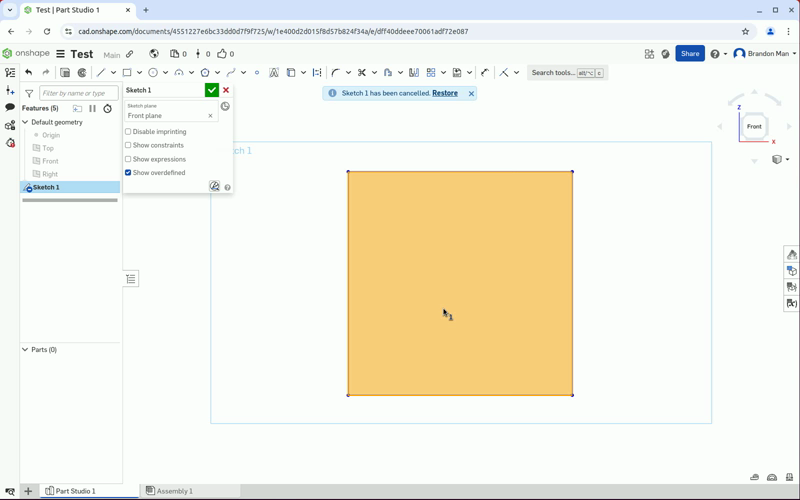
mouse_move(73, 352)
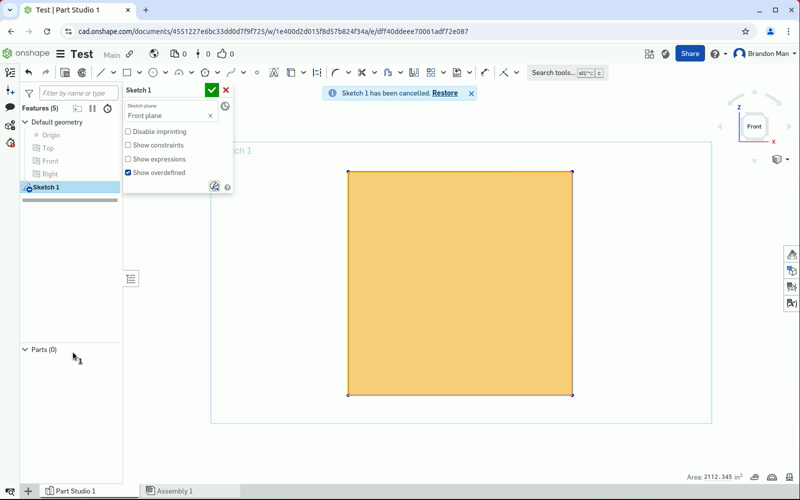
key(shift+y)
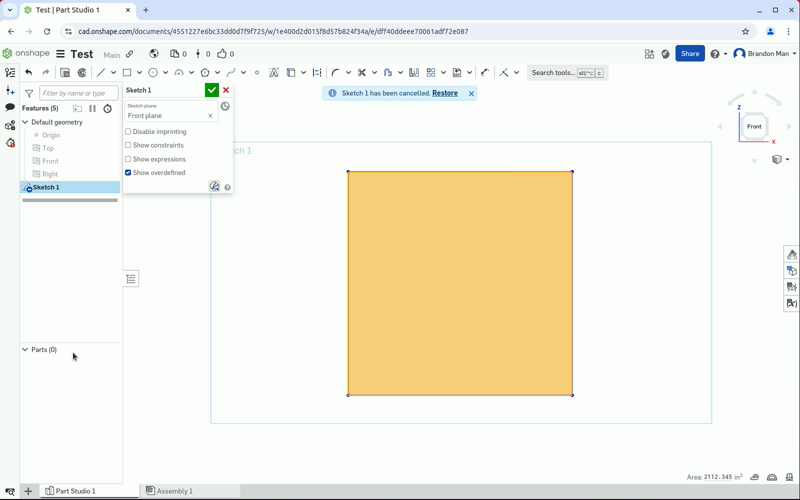
key(shift+e)
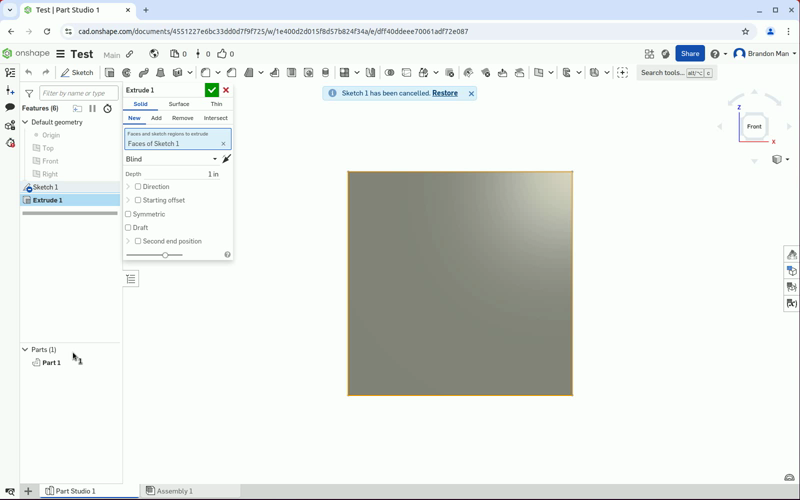
mouse_move(143, 106)
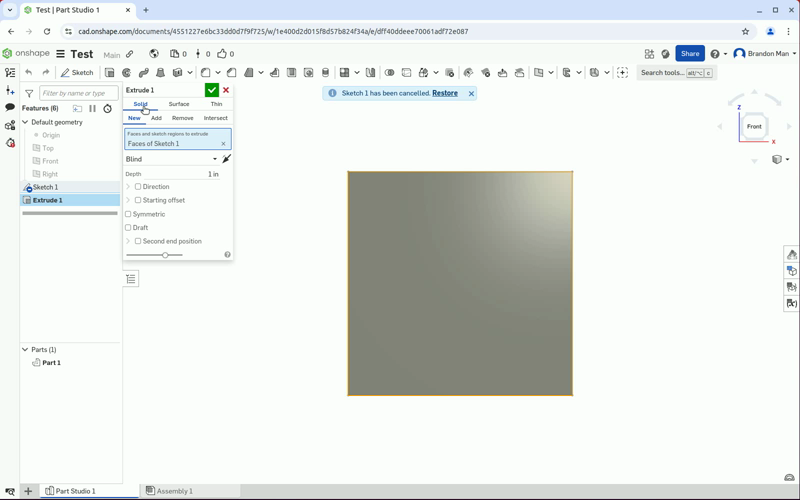
click(143, 106)
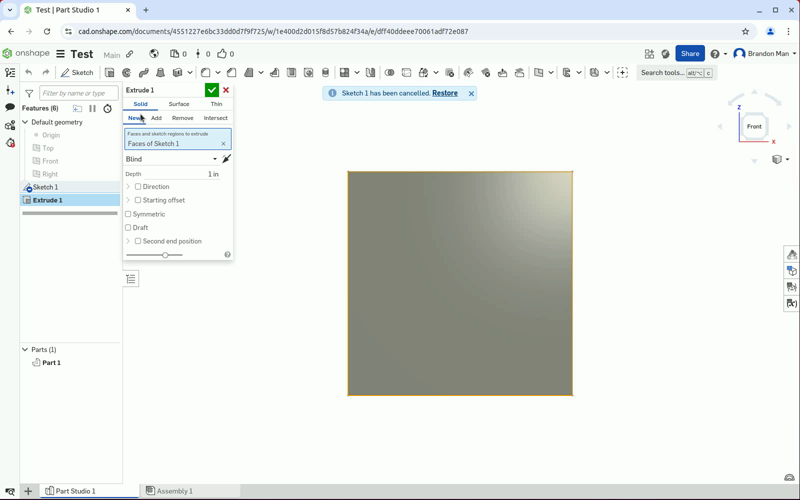
mouse_move(137, 120)
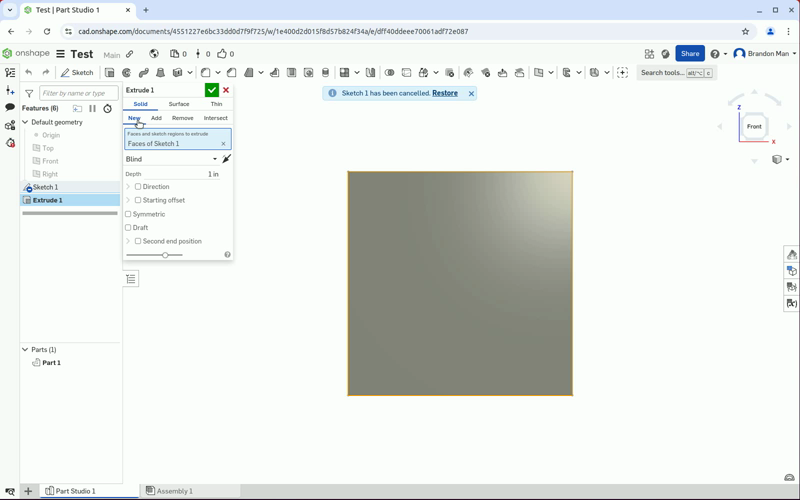
click(137, 120)
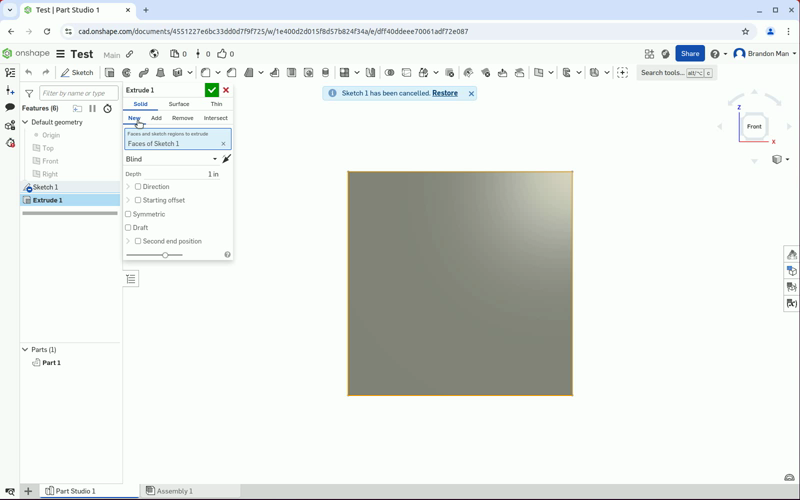
key(tab, 4)
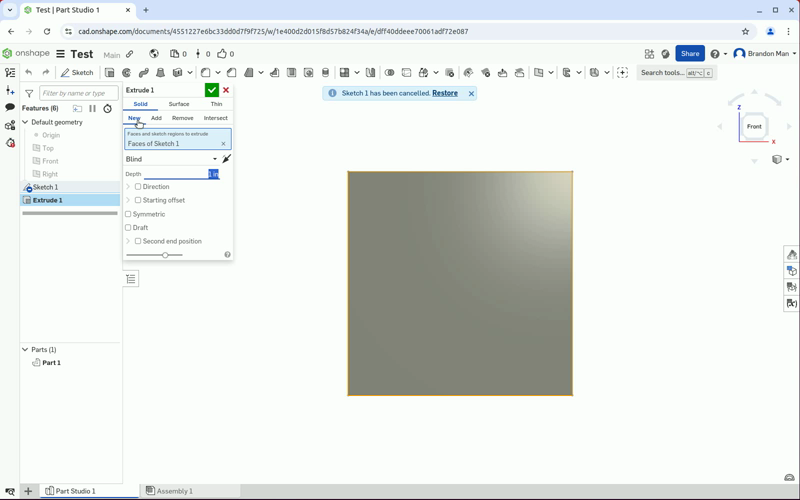
text(12.517)
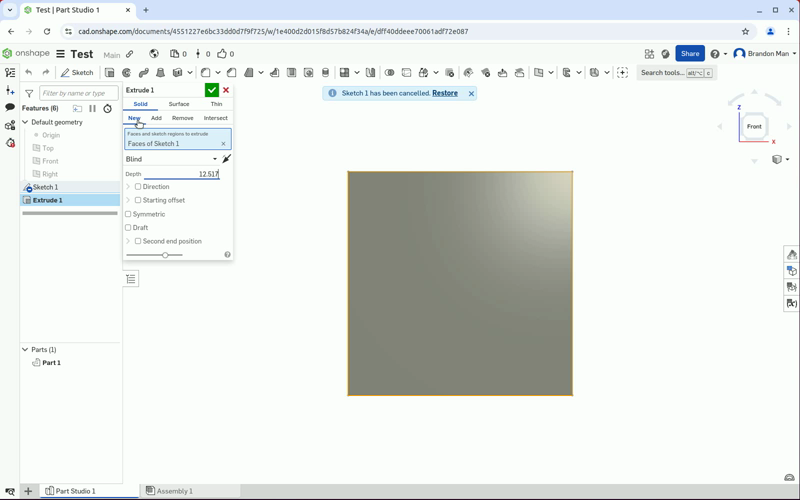
key(enter)
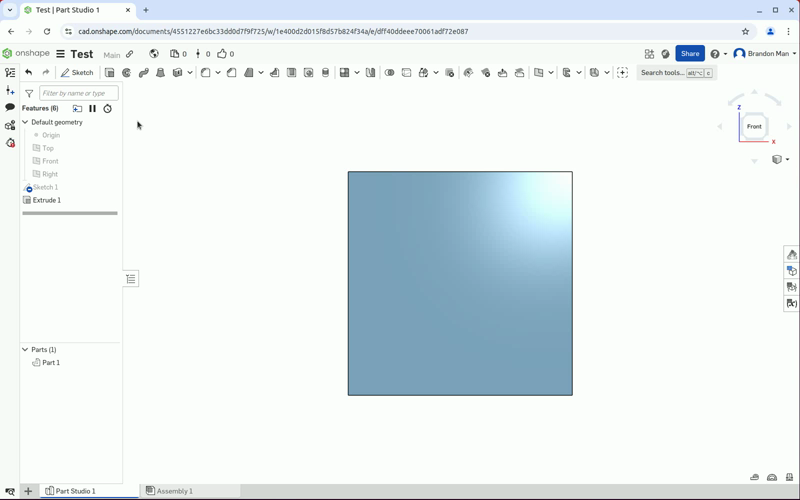
key(shift+h)
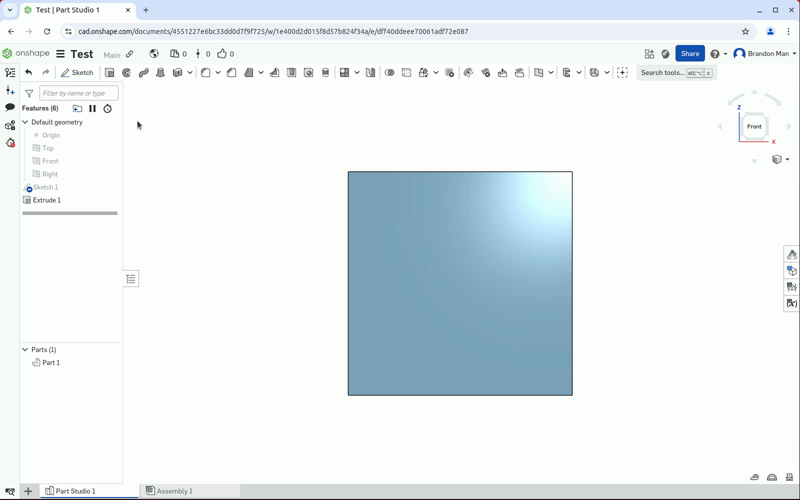
key(shift+h)
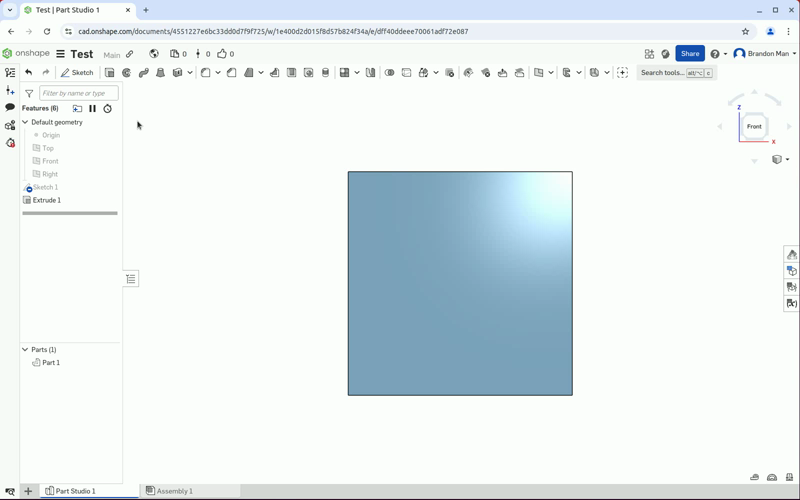
mouse_move(73, 189)
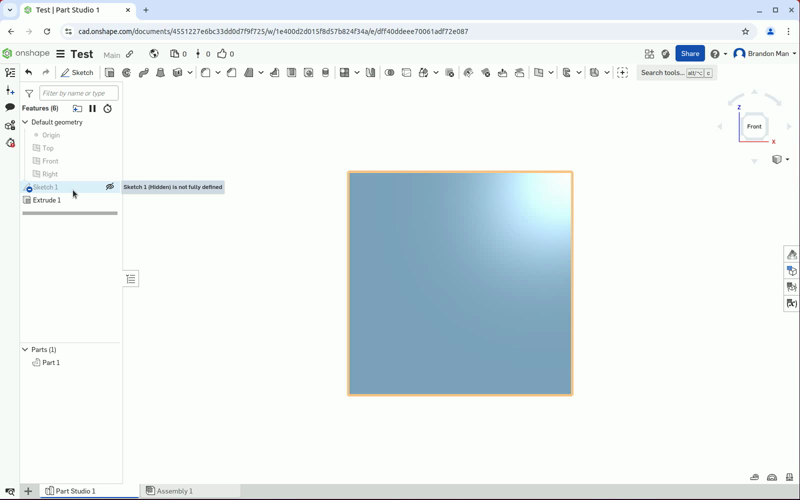
click(73, 189)
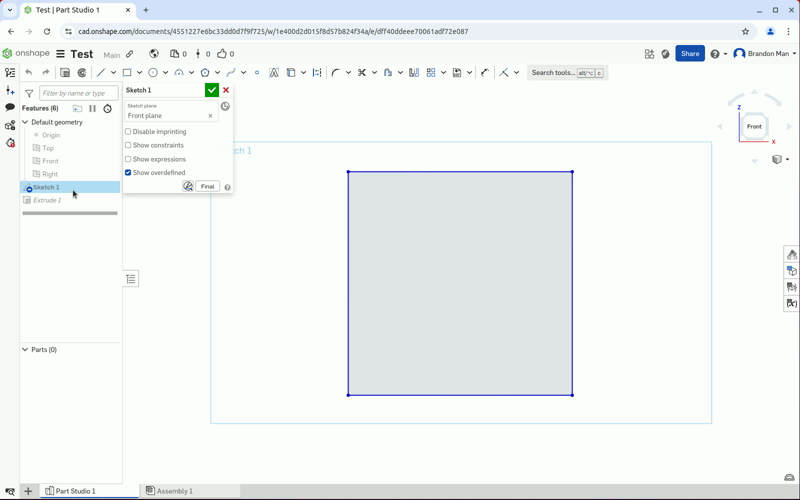
mouse_move(229, 92)
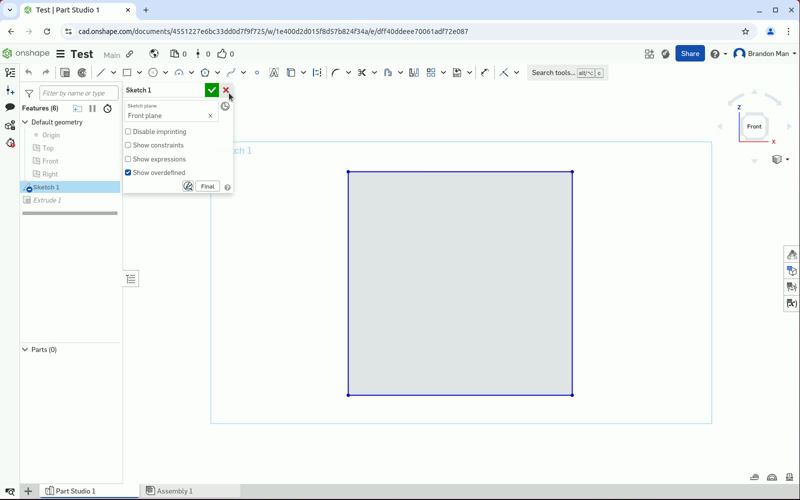
click(229, 92)
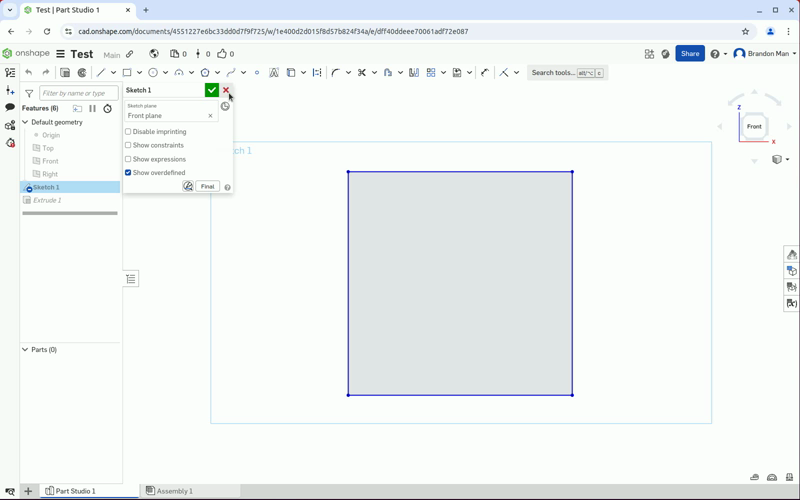
key(shift+s)
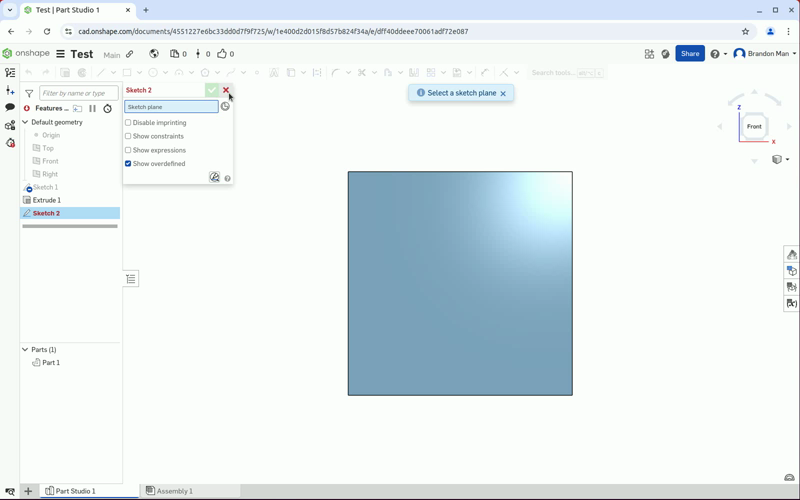
mouse_move(73, 163)
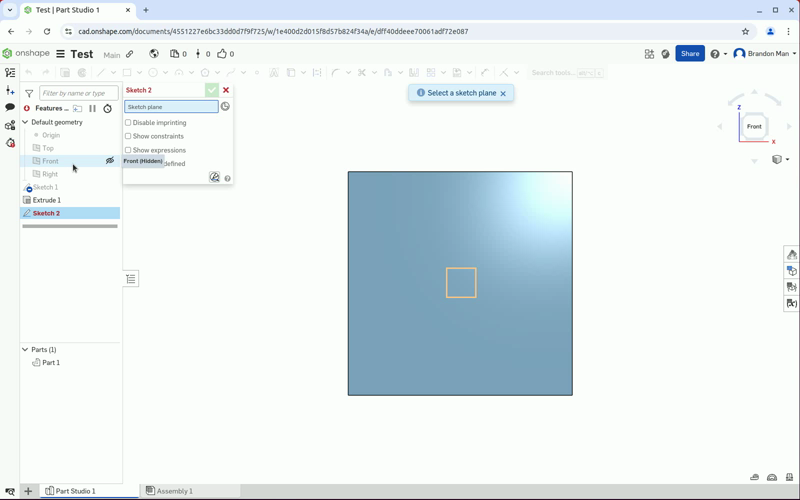
click(73, 163)
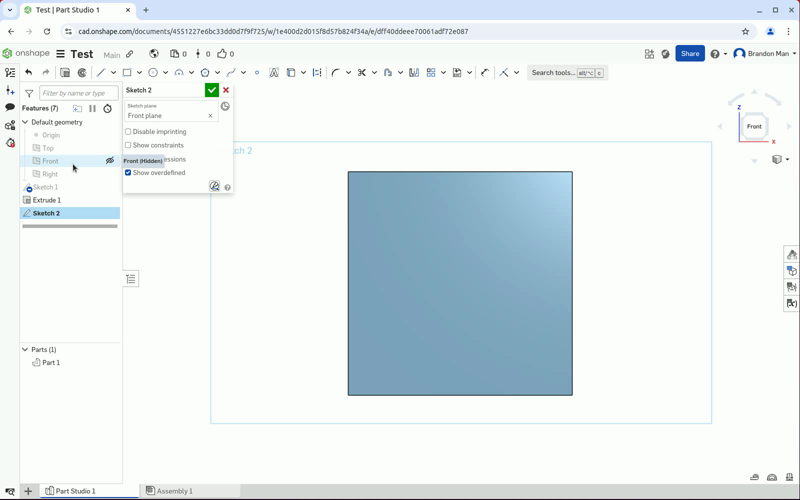
mouse_move(73, 352)
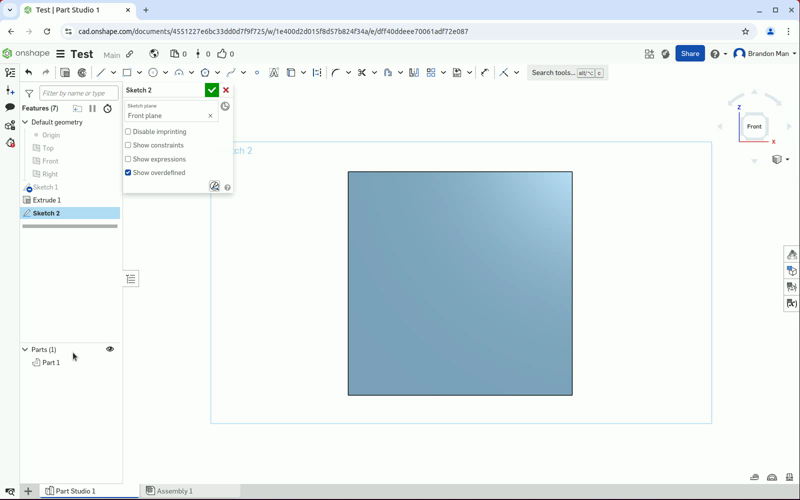
key(y)
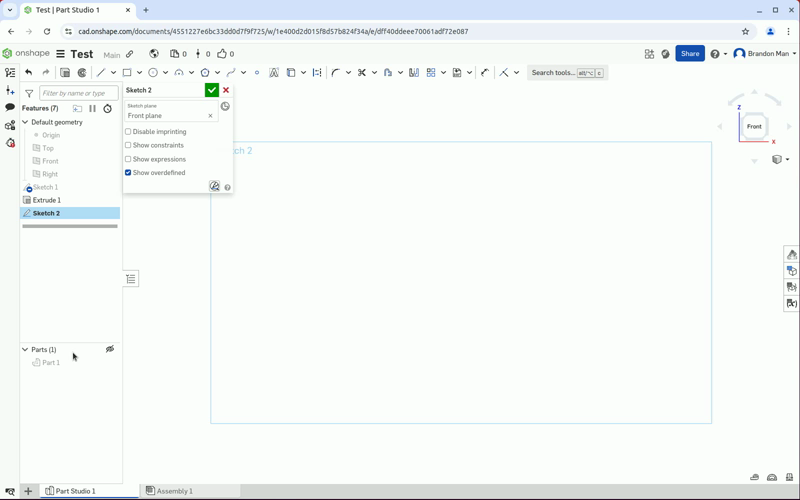
key(l)
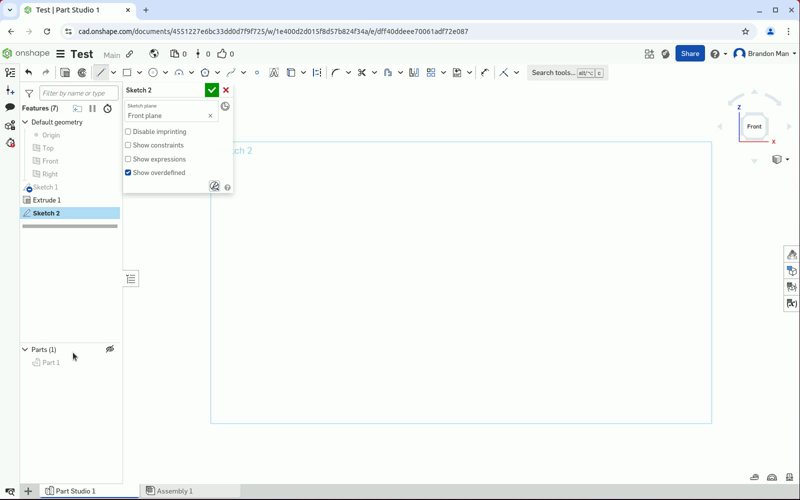
key_down(shift)
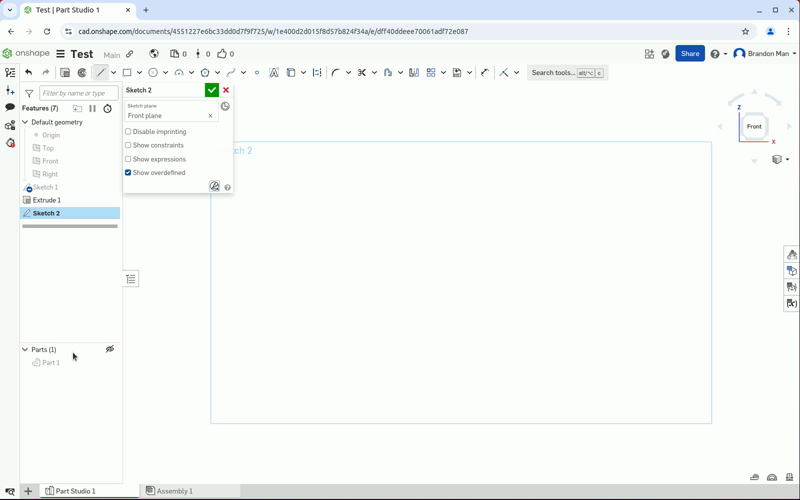
mouse_move(348, 395)
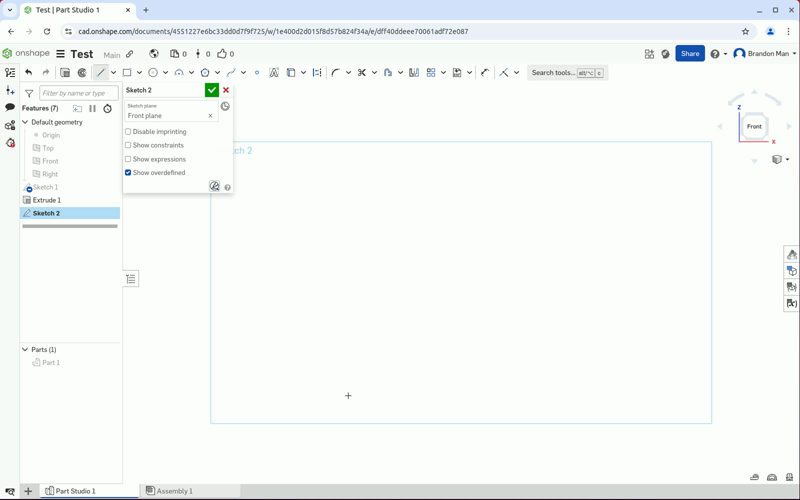
click(348, 395)
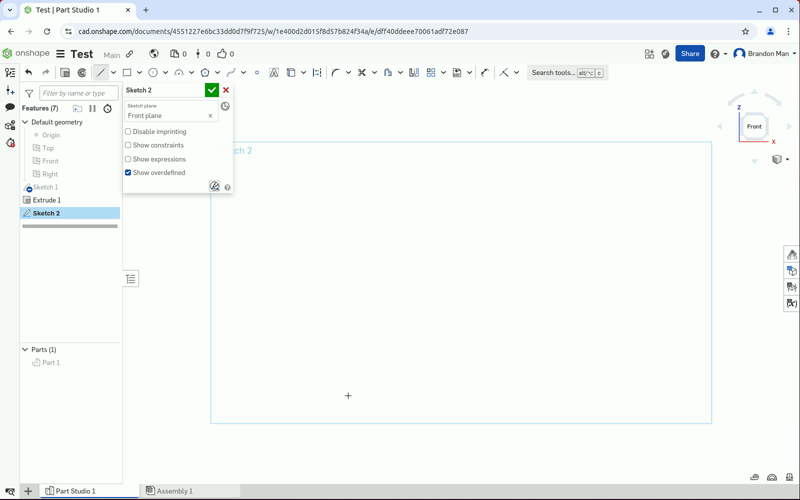
key_up(shift)
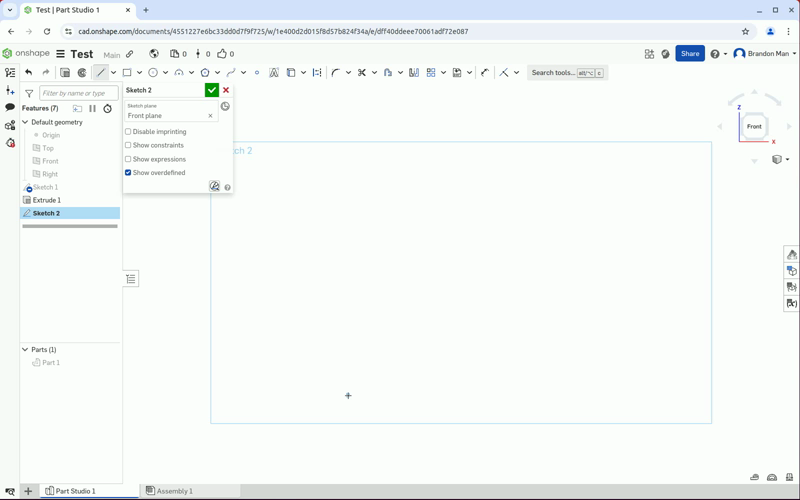
key_down(shift)
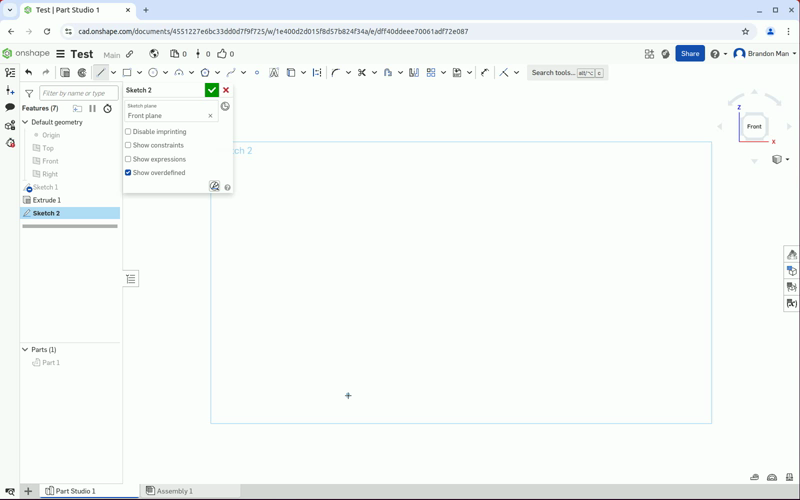
mouse_move(572, 395)
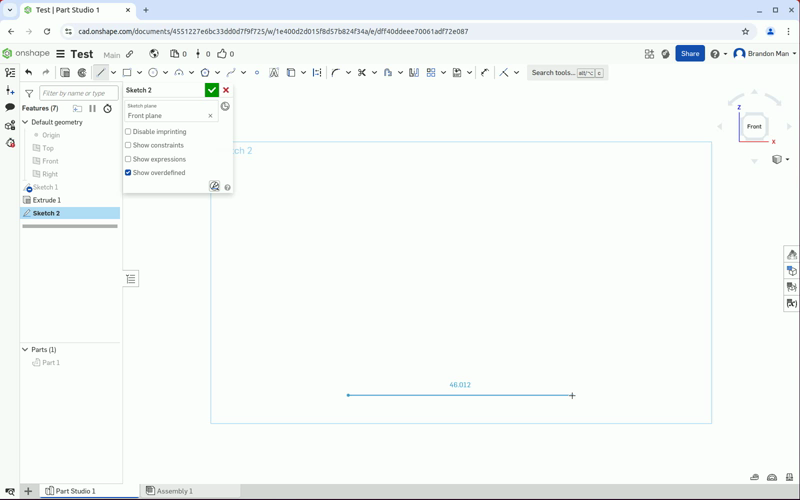
click(572, 395)
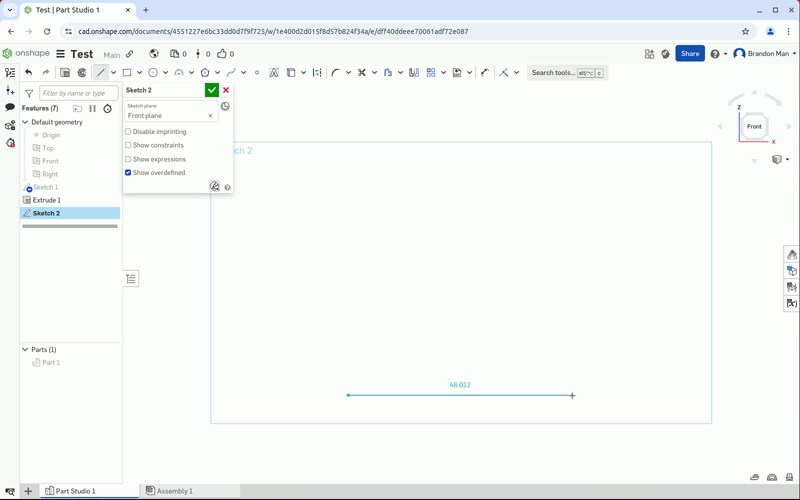
key_up(shift)
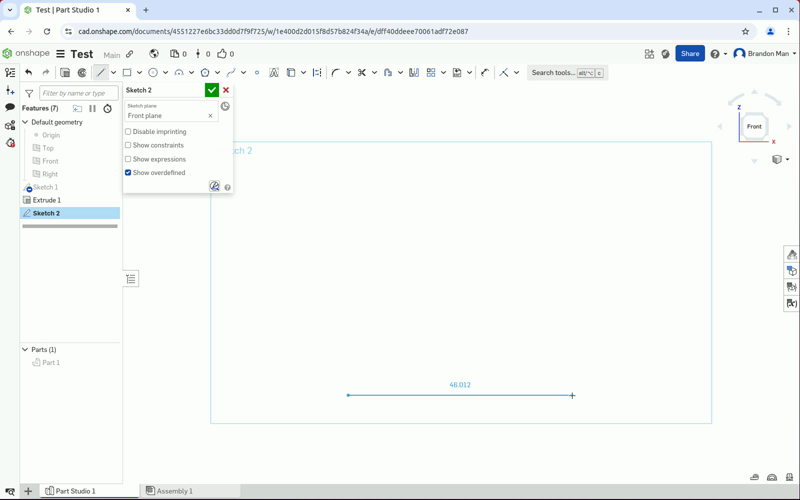
key_down(shift)
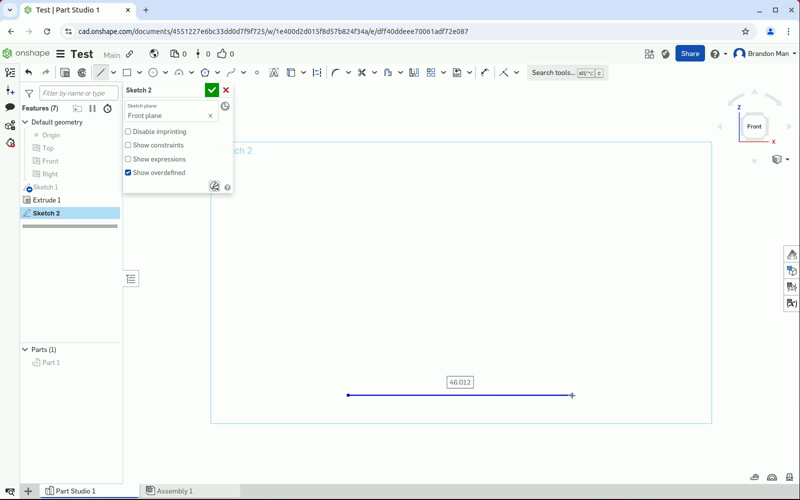
mouse_move(572, 171)
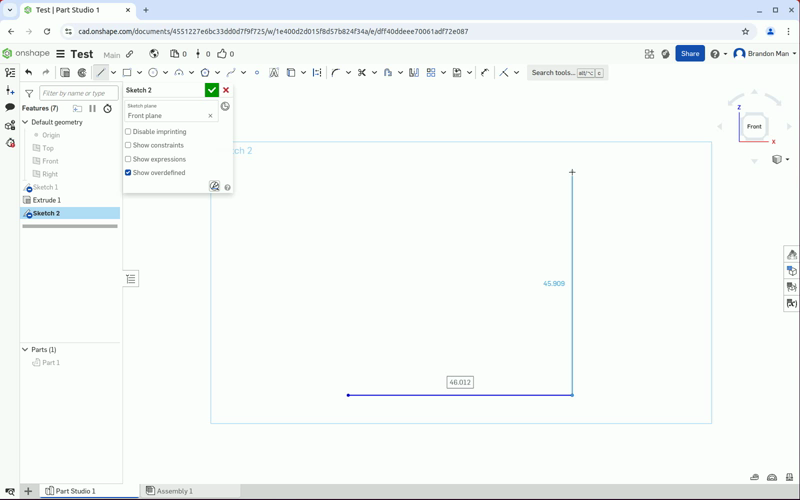
click(572, 171)
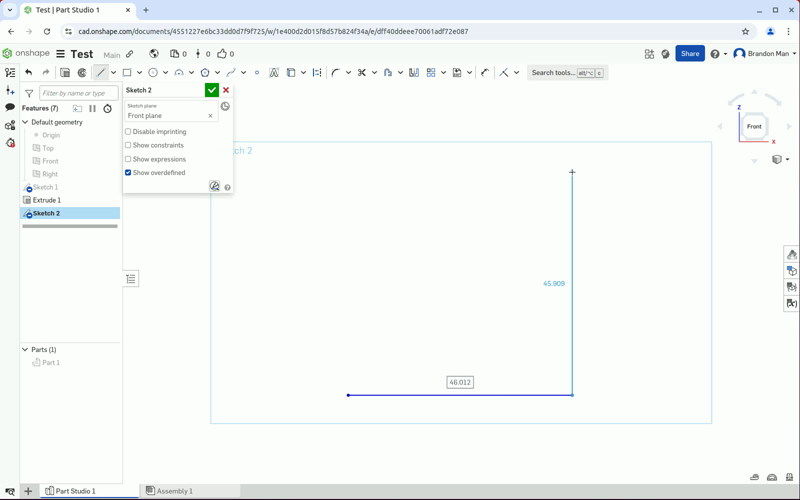
key_up(shift)
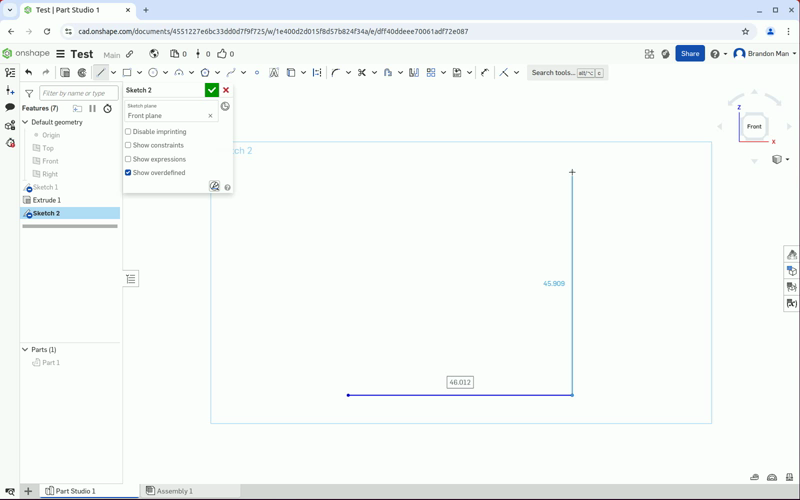
key_down(shift)
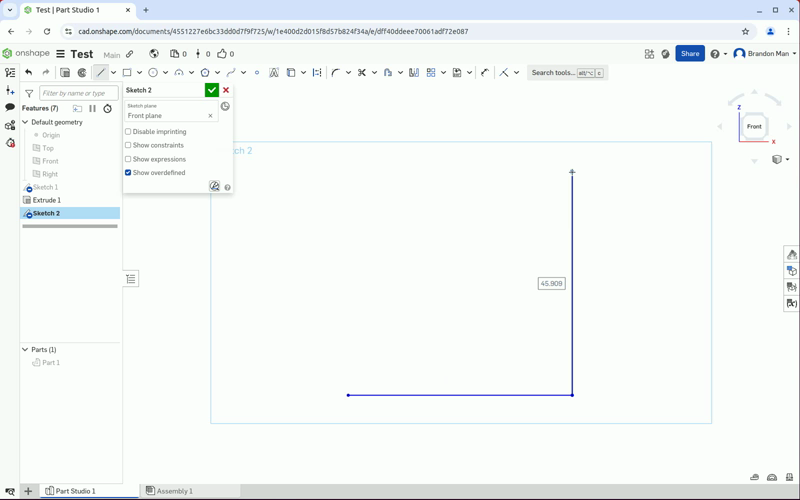
mouse_move(348, 171)
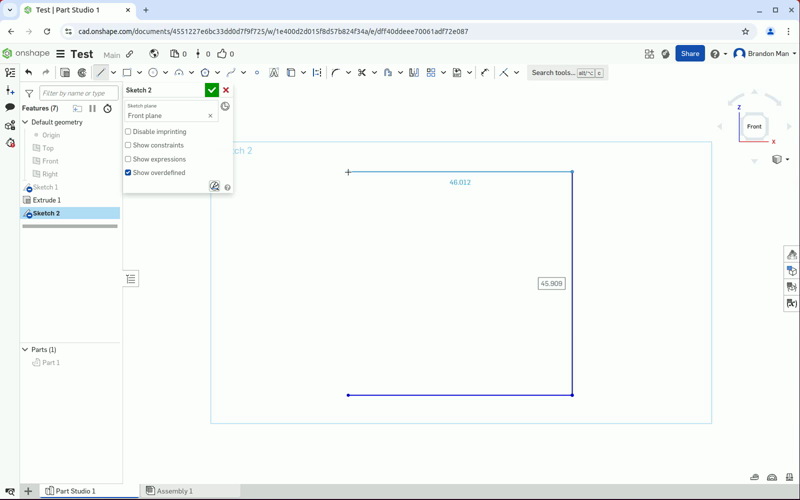
click(348, 171)
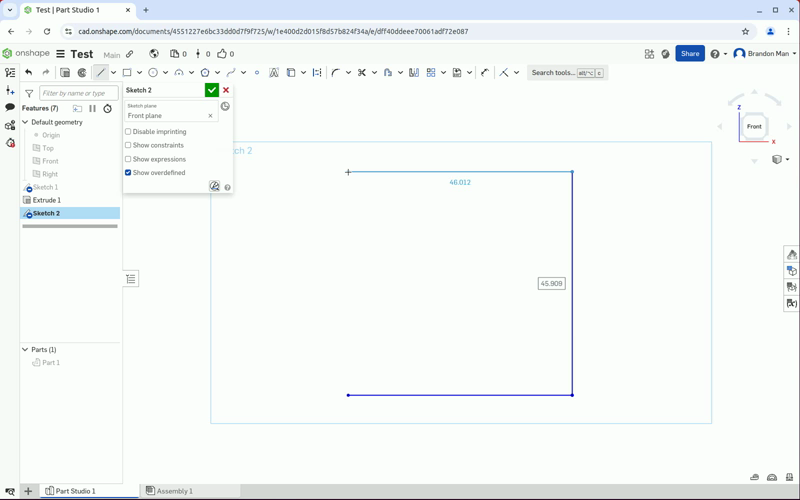
key_up(shift)
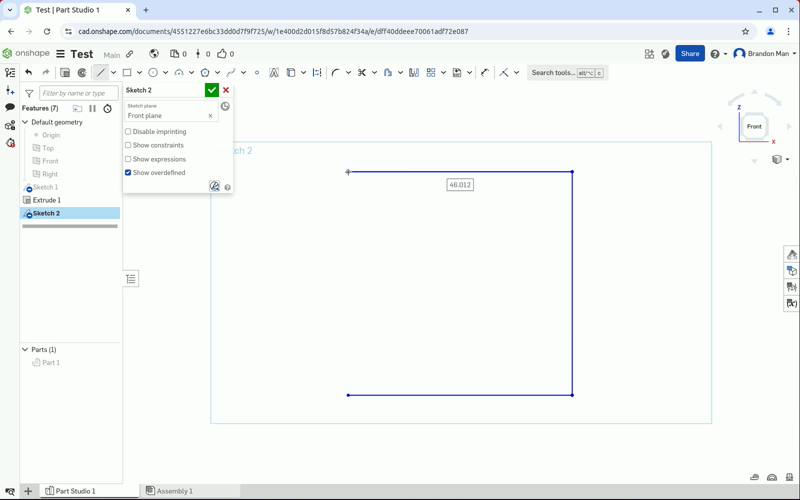
key_down(shift)
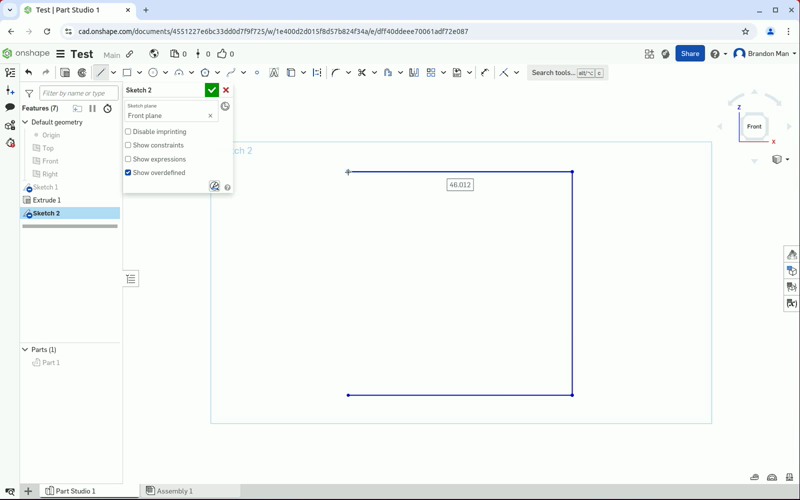
mouse_move(348, 395)
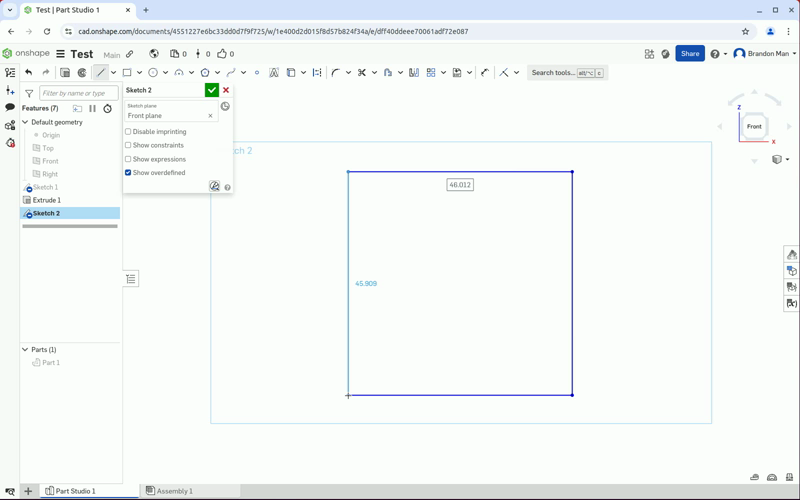
key_up(shift)
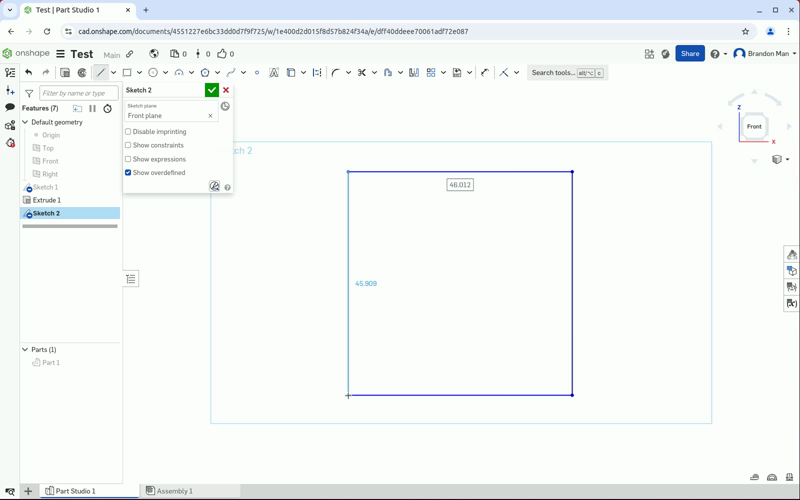
click(348, 395)
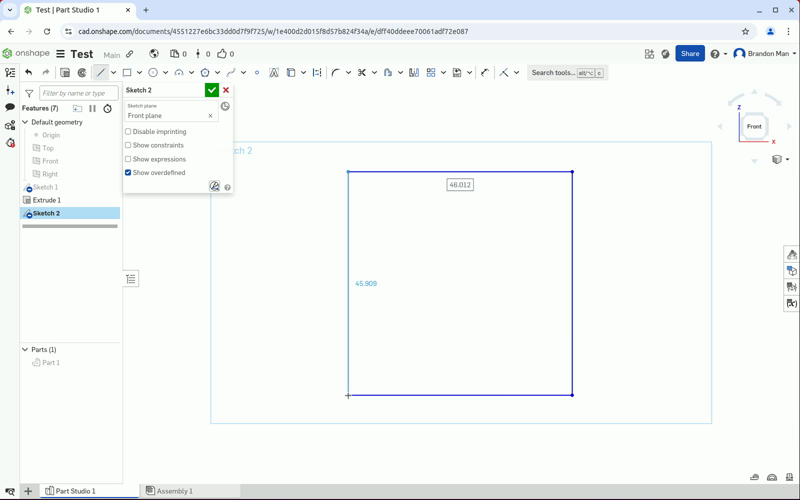
key(esc)
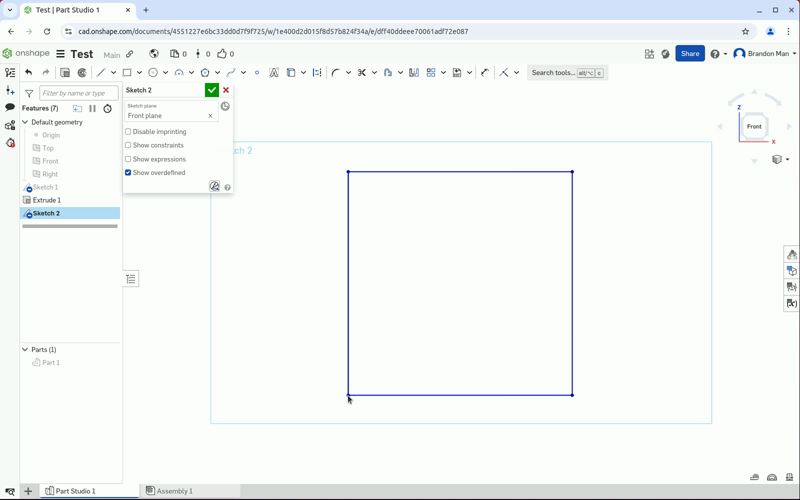
mouse_move(512, 268)
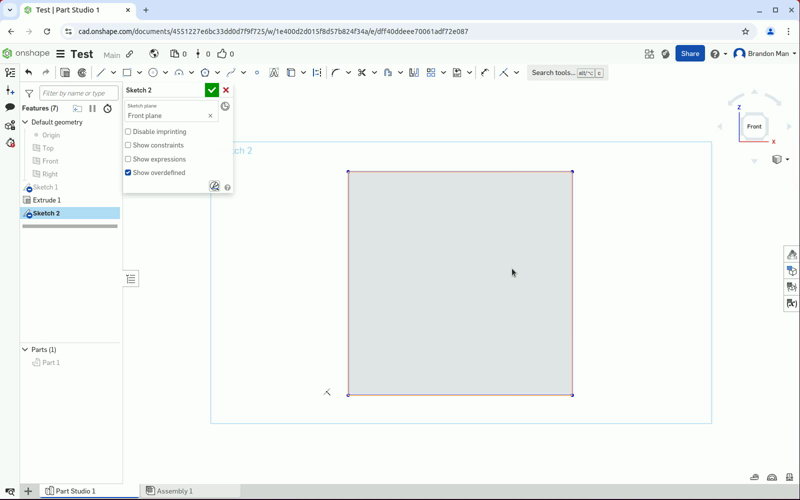
click(512, 268)
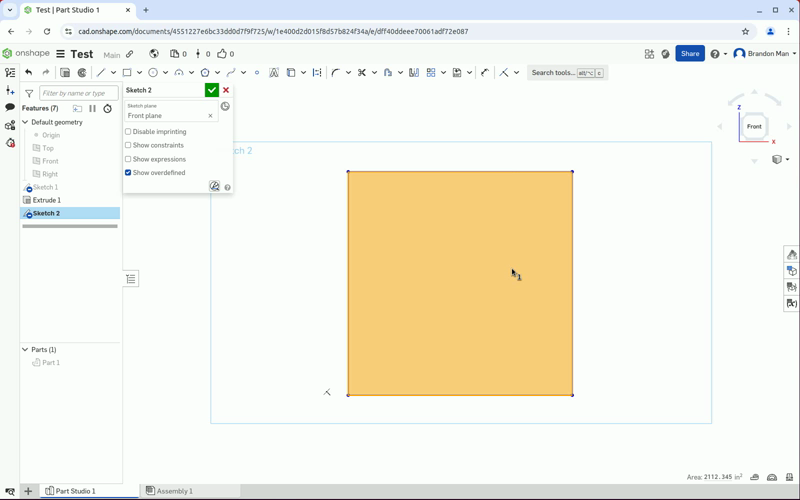
mouse_move(73, 352)
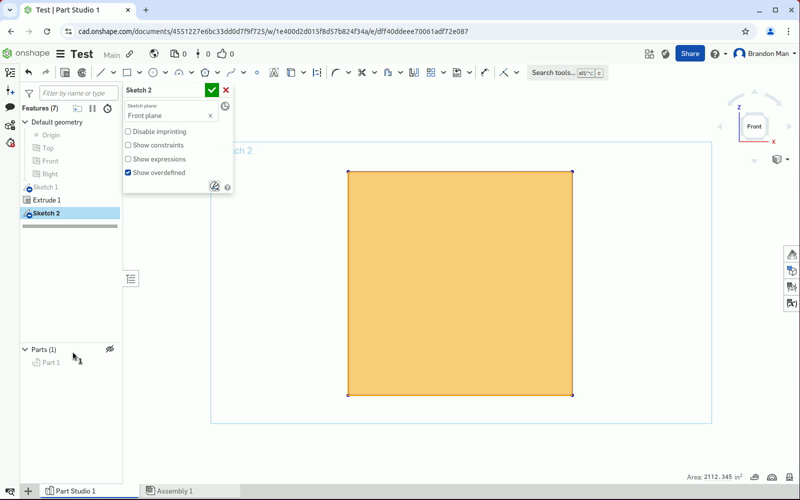
key(shift+y)
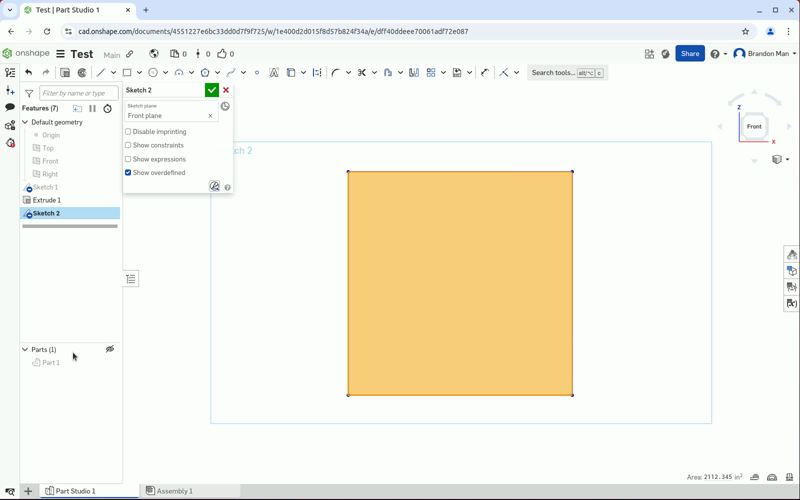
key(shift+e)
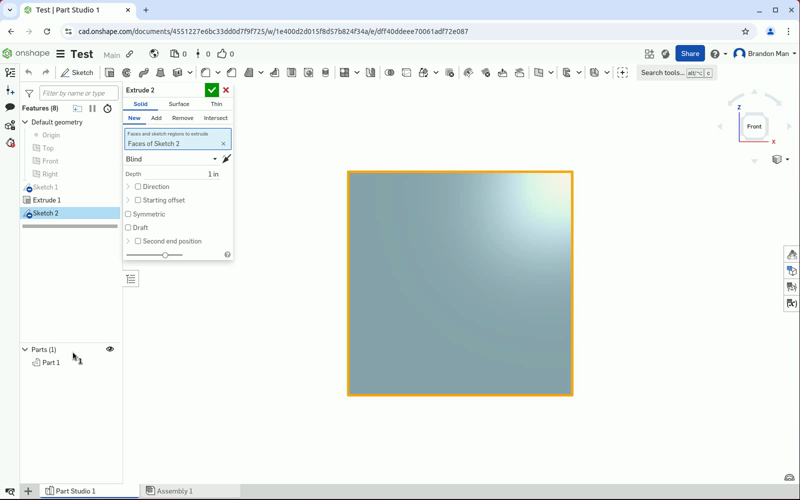
mouse_move(143, 106)
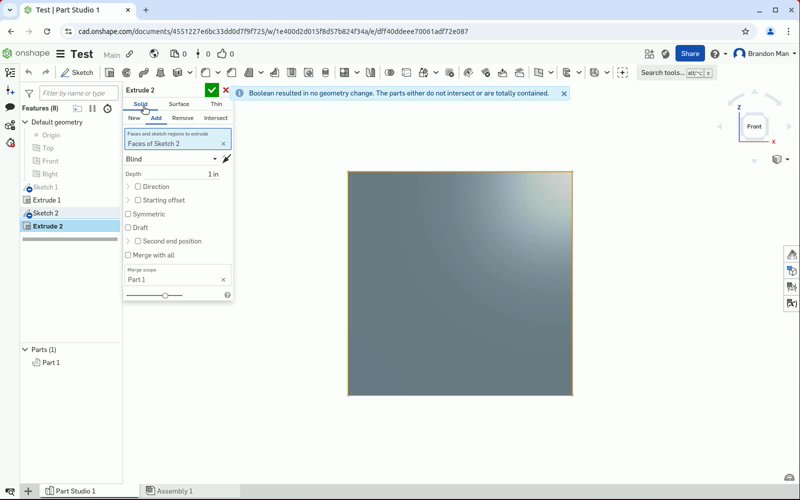
click(143, 106)
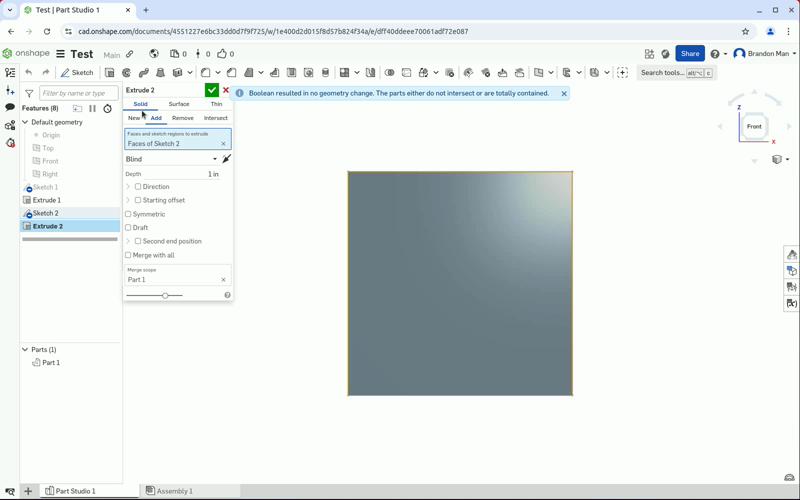
mouse_move(137, 120)
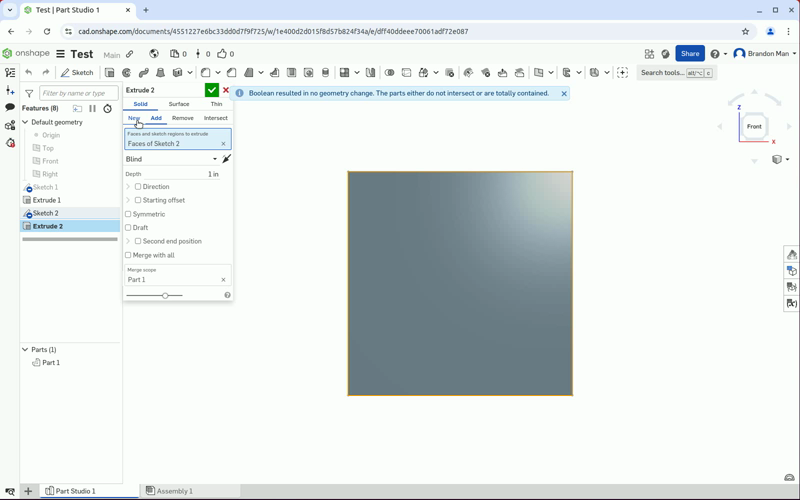
click(137, 120)
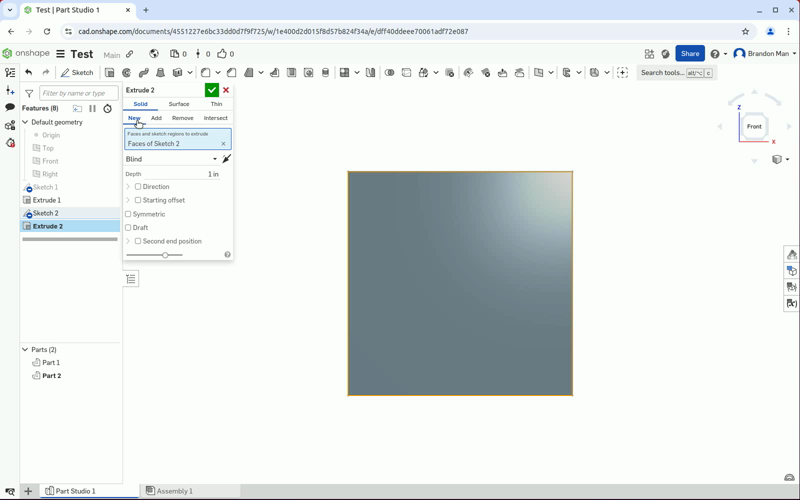
key(tab, 4)
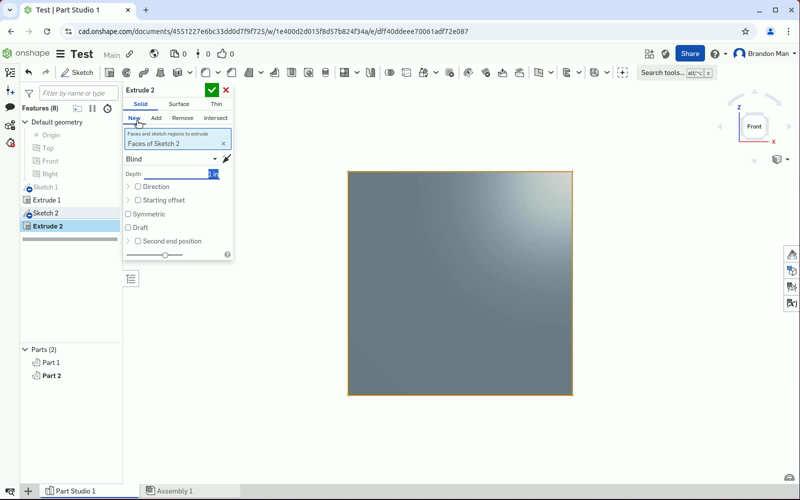
text(6.499)
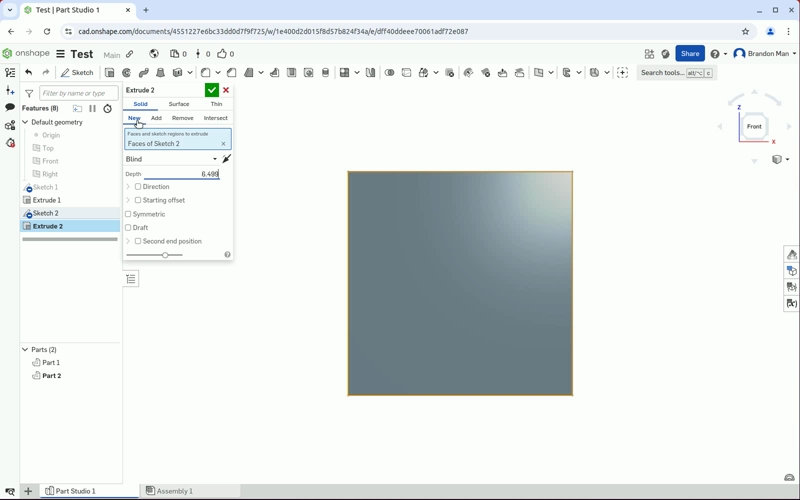
key(enter)
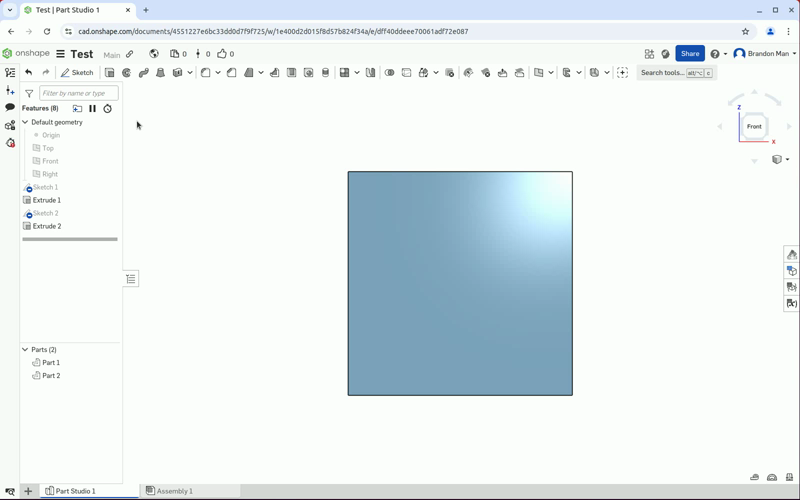
key(shift+h)
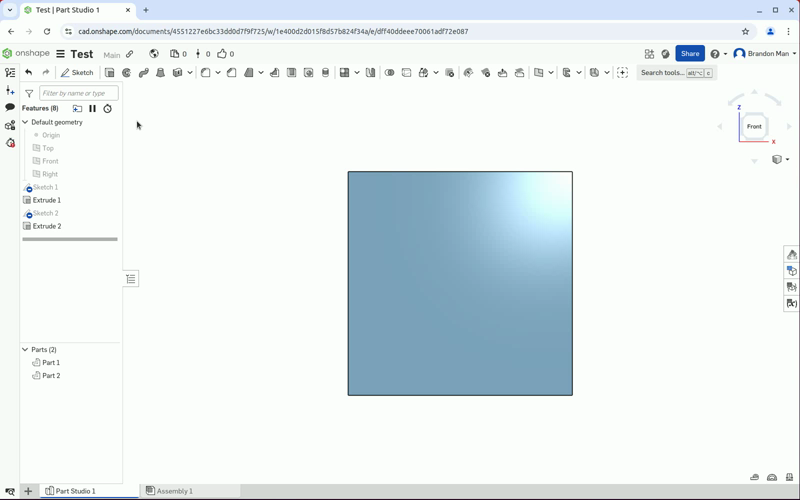
key(shift+h)
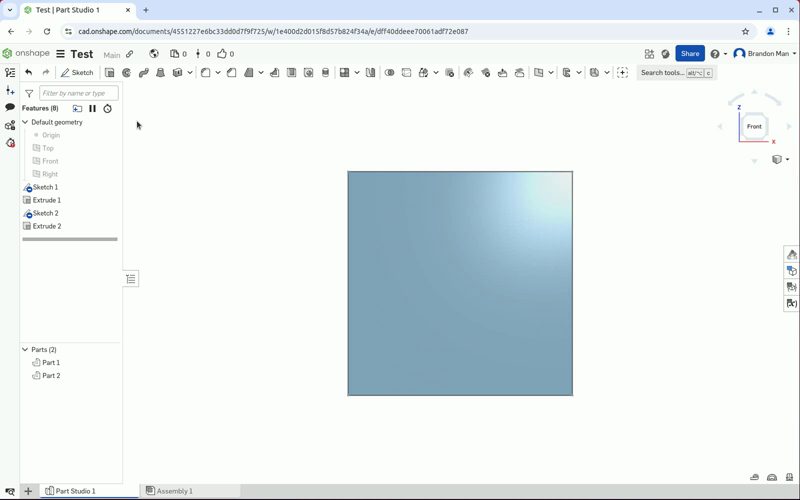
key(shift+7)
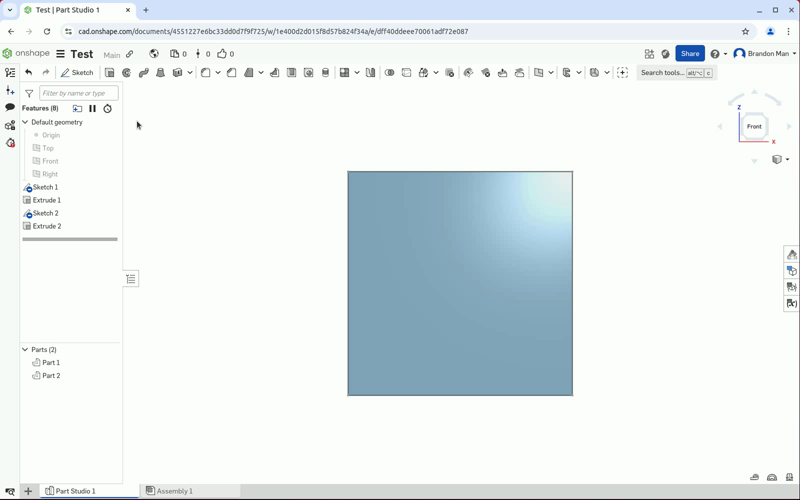
key(left, 2)
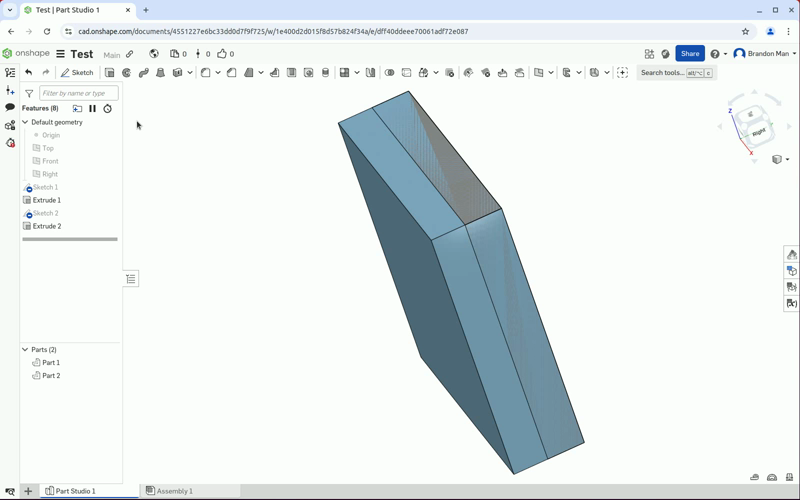
key(down, 2)
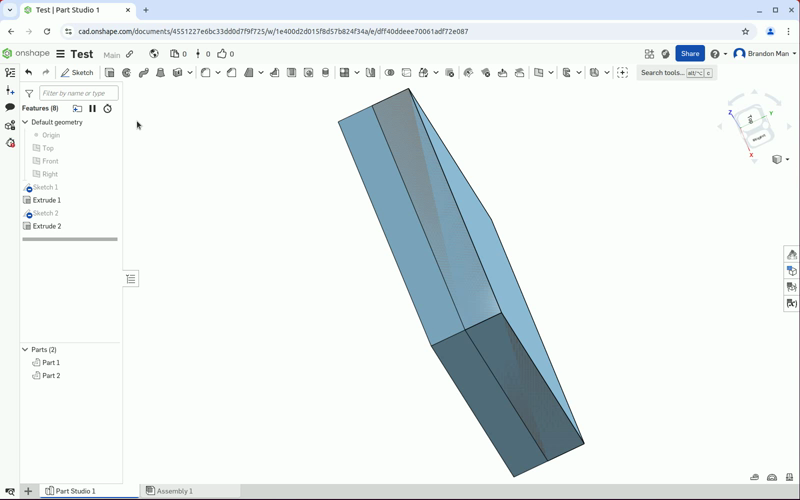
key(up, 2)
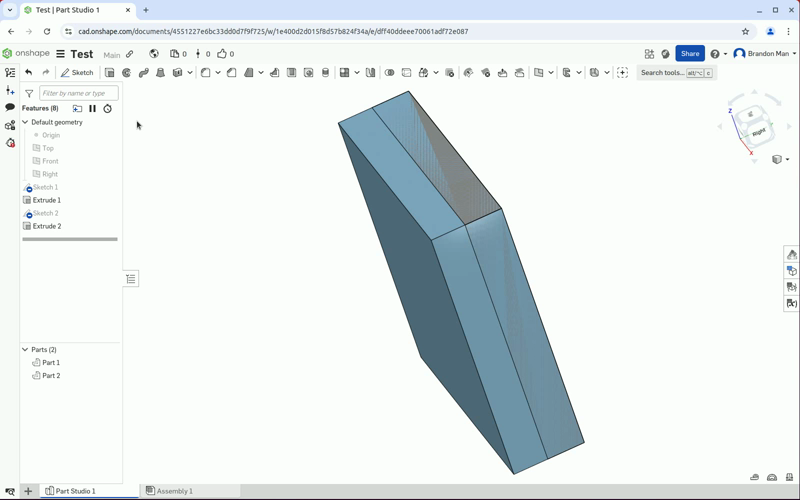
key(right, 2)
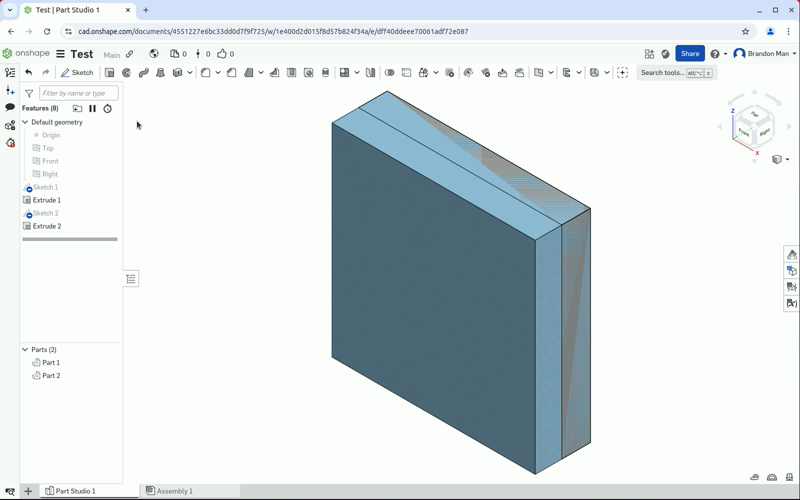
mouse_move(73, 189)
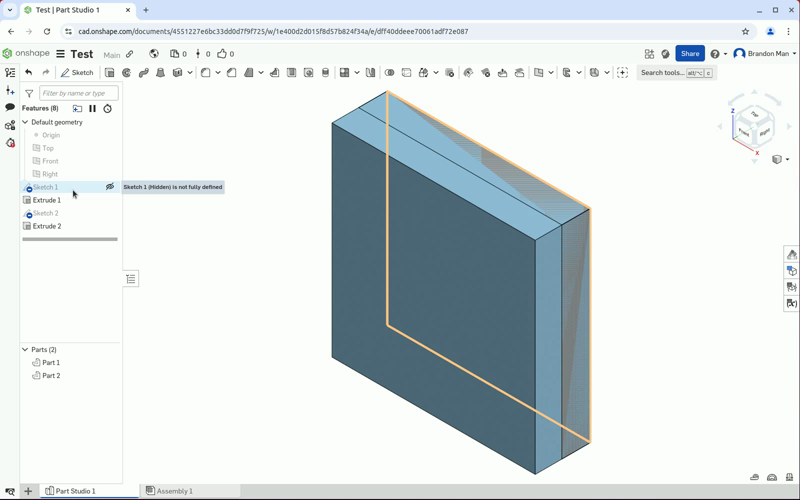
click(73, 189)